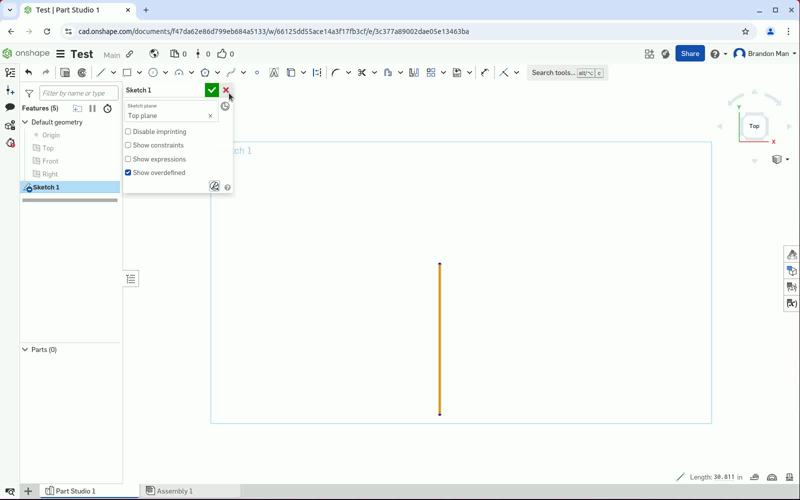
key(shift+h)
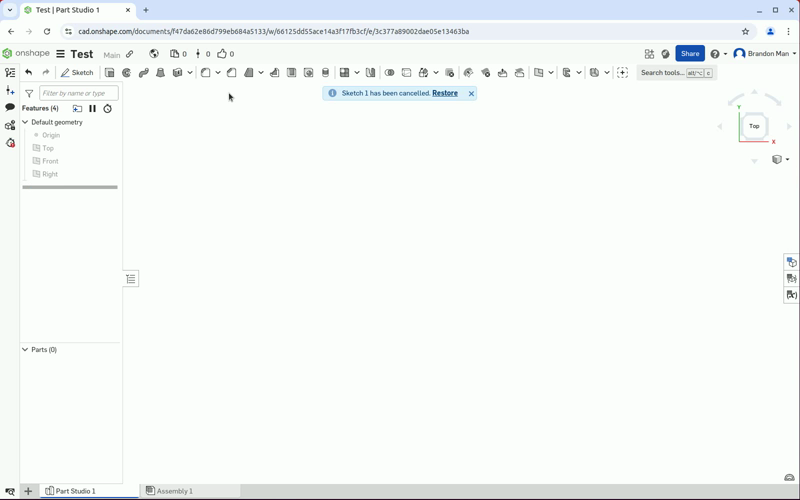
mouse_move(73, 352)
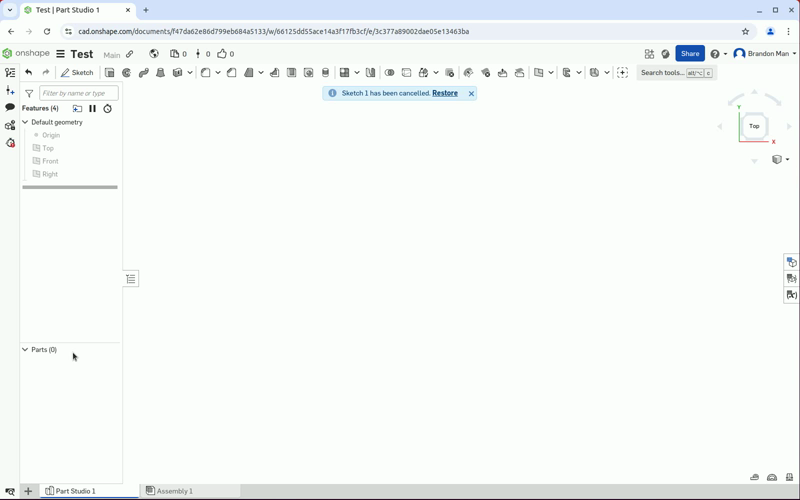
key(y)
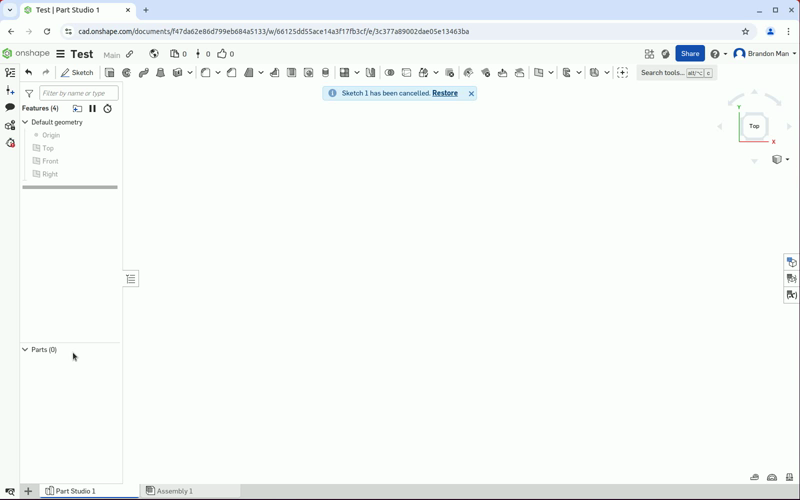
key(shift+p)
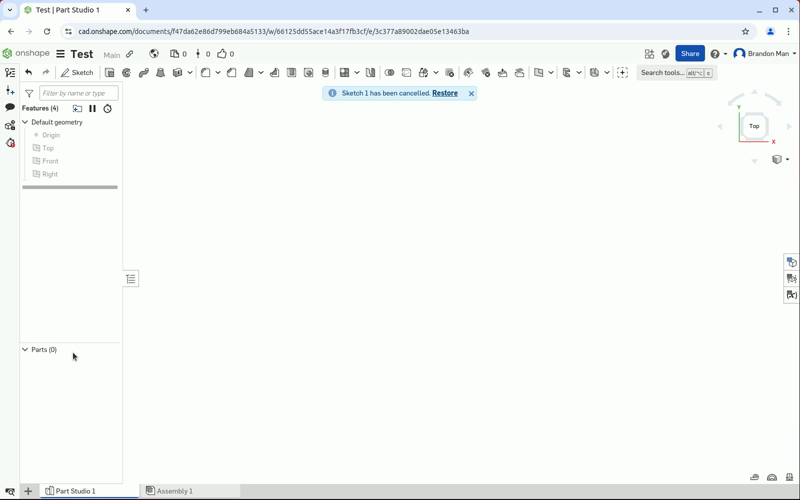
key(space)
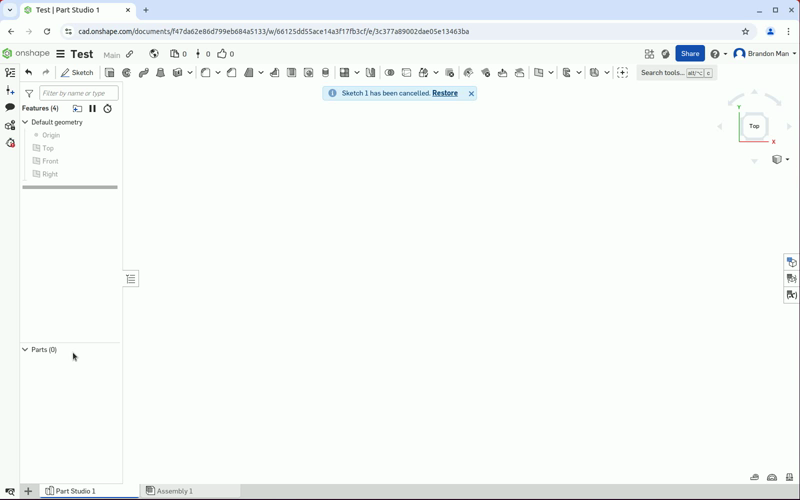
key_down(shift)
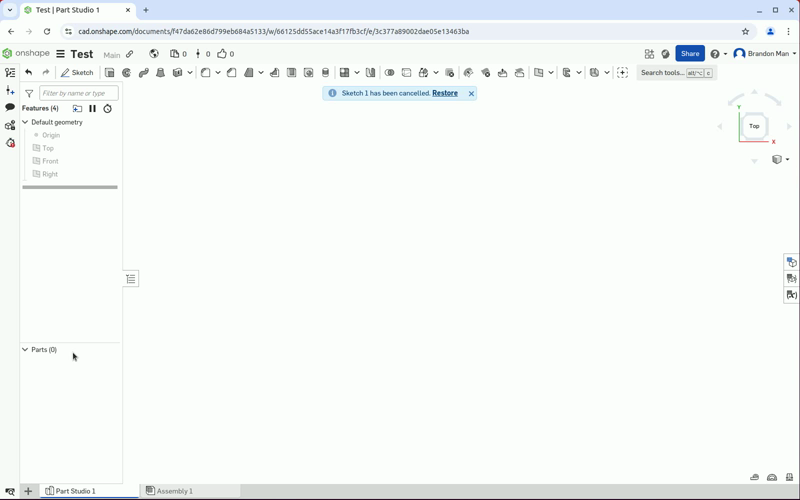
key(up)
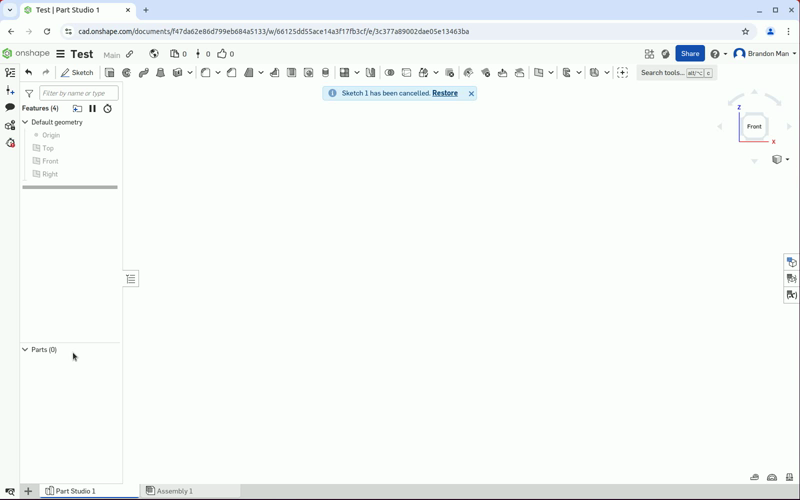
key_up(shift)
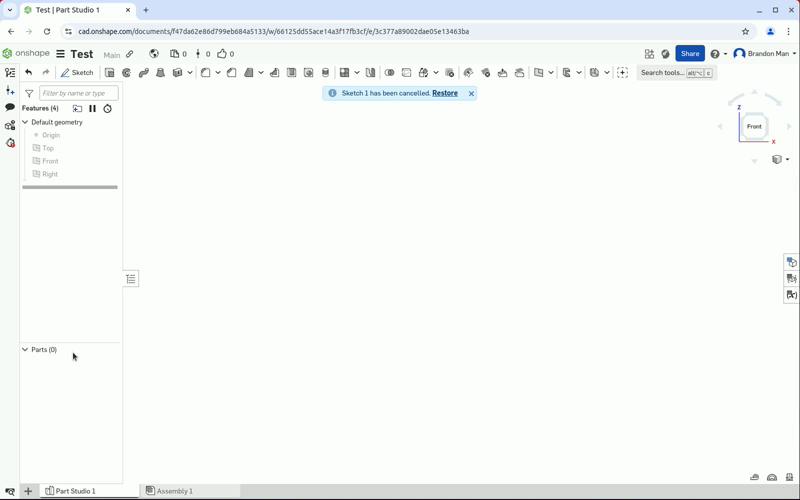
mouse_move(73, 352)
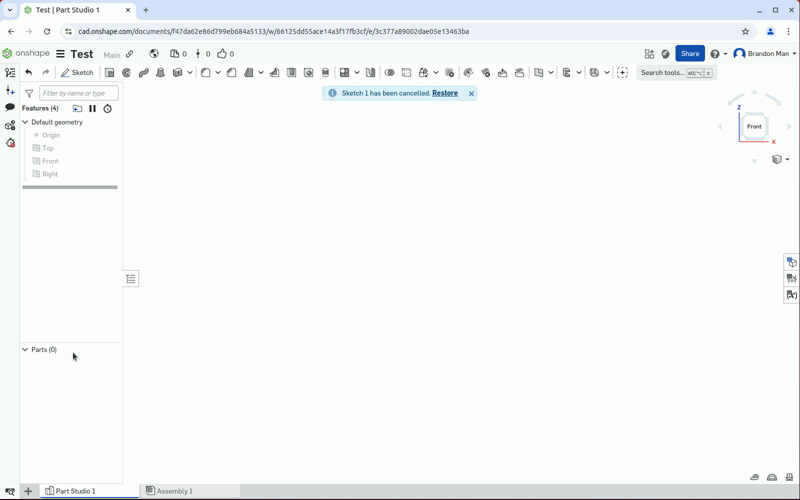
key(shift+y)
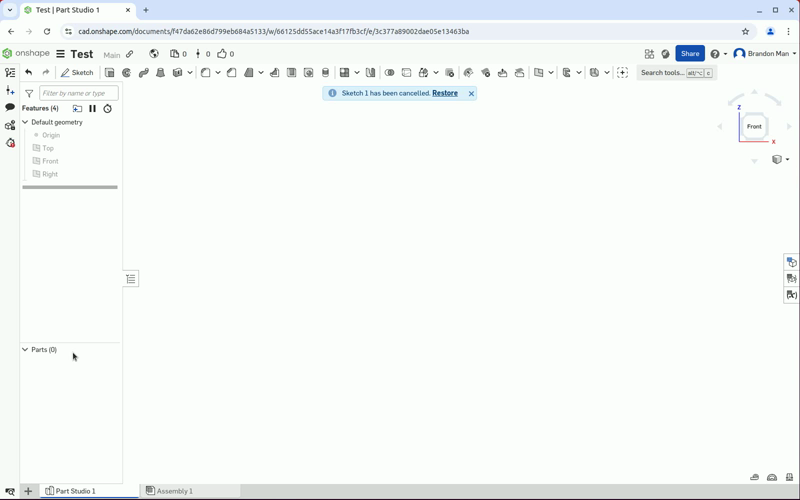
key(shift+s)
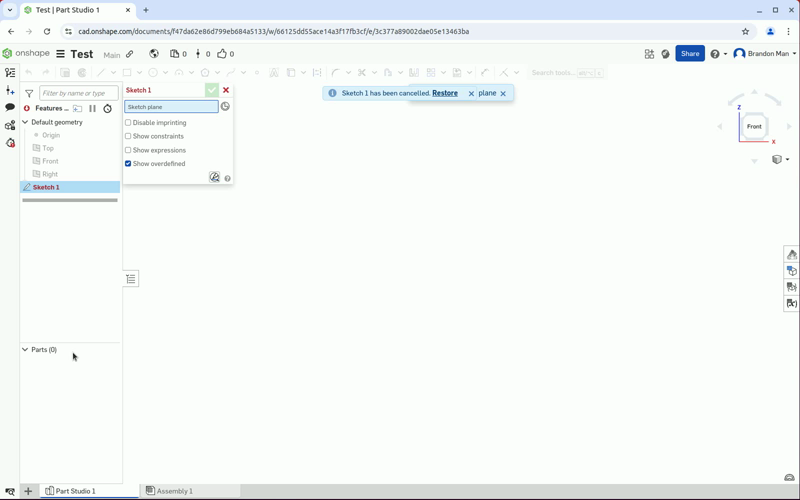
mouse_move(73, 163)
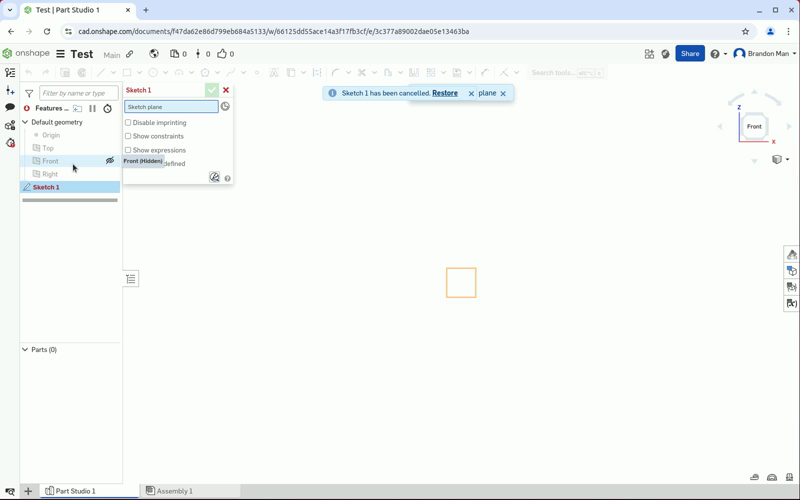
click(73, 163)
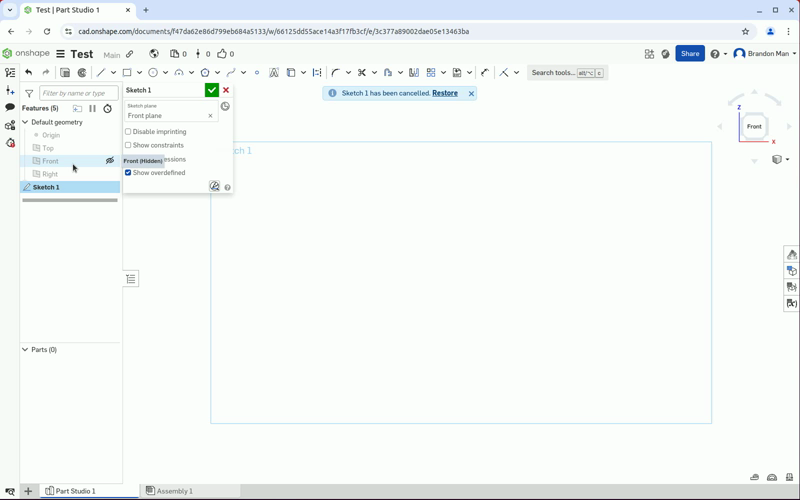
mouse_move(73, 352)
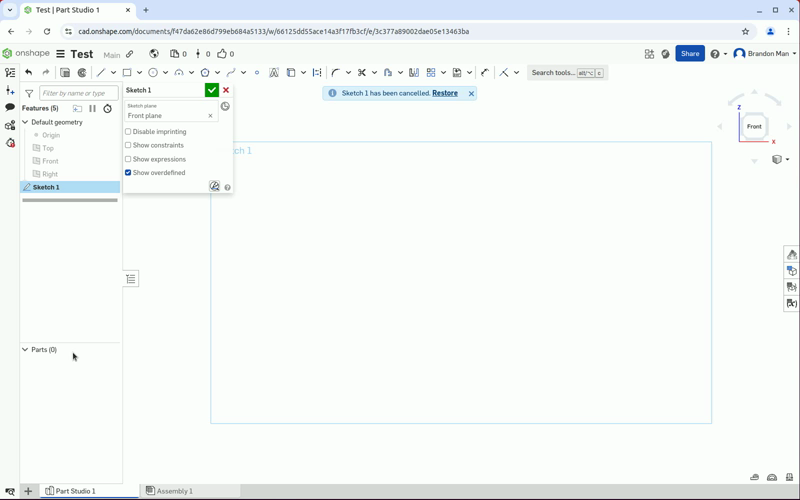
key(y)
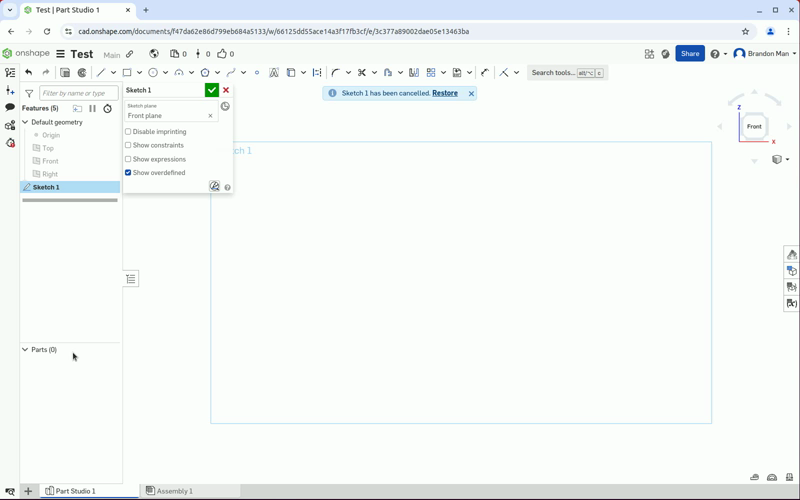
key(l)
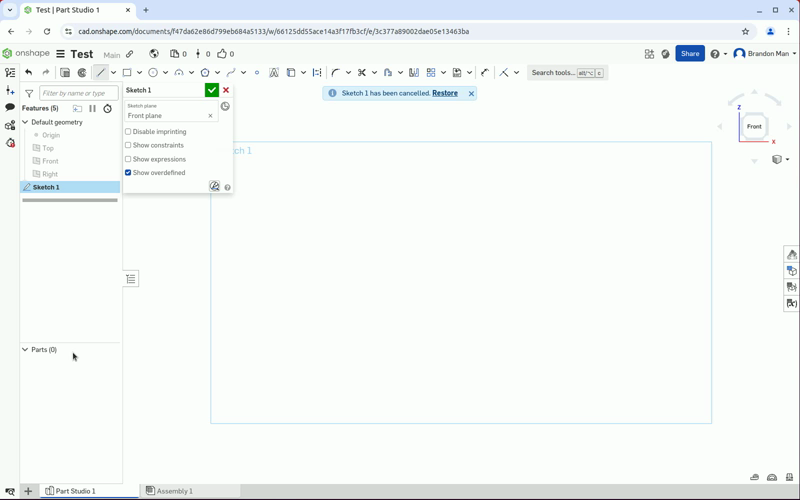
key_down(shift)
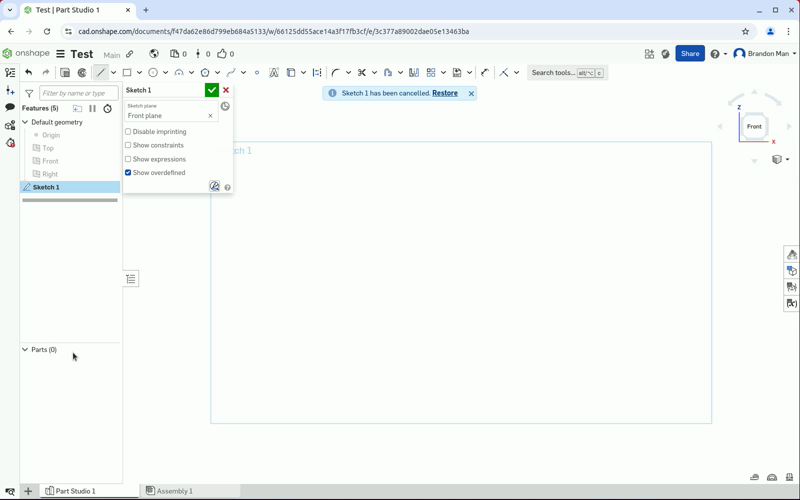
mouse_move(460, 282)
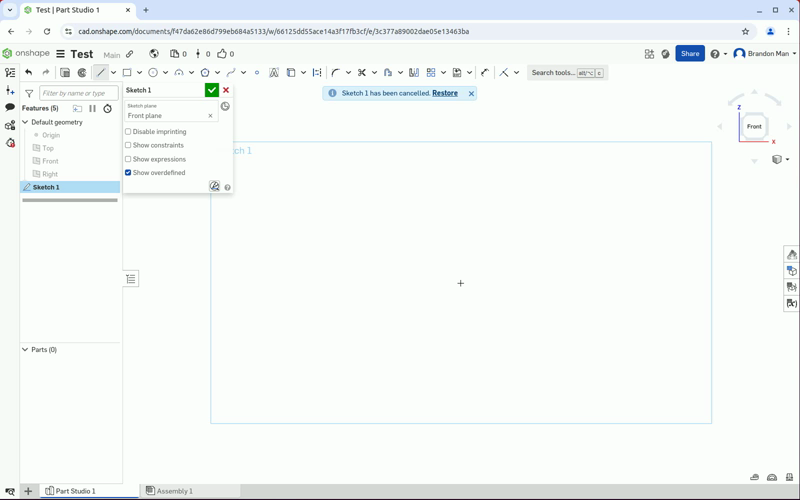
click(460, 282)
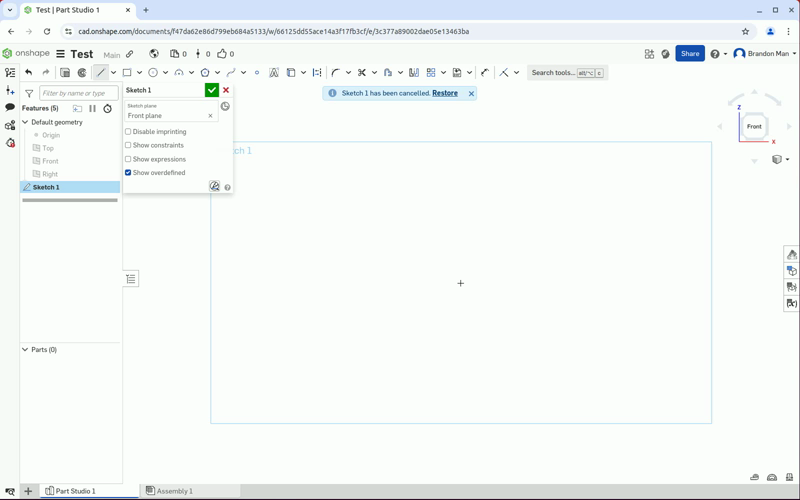
key_up(shift)
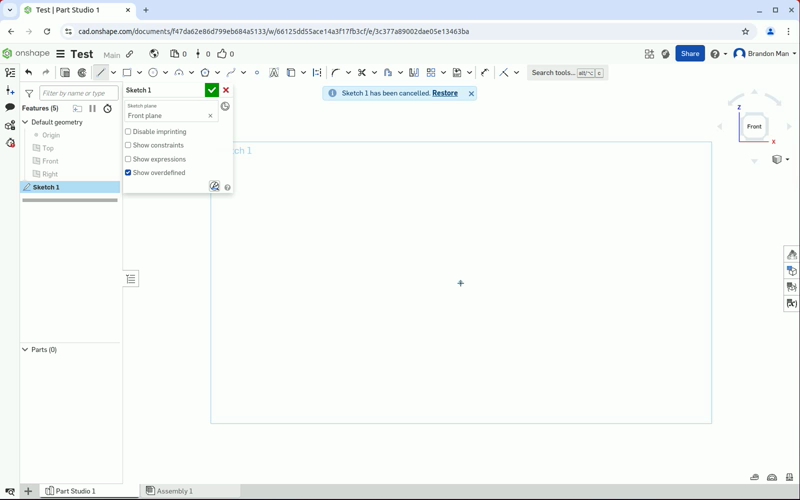
key_down(shift)
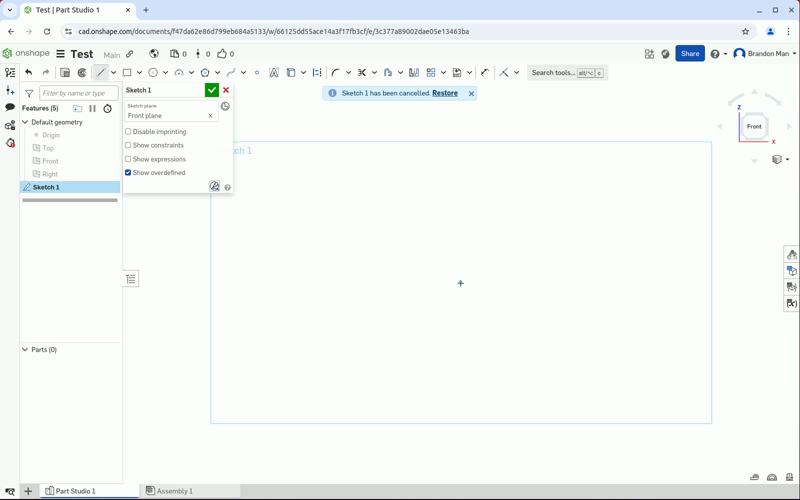
mouse_move(490, 282)
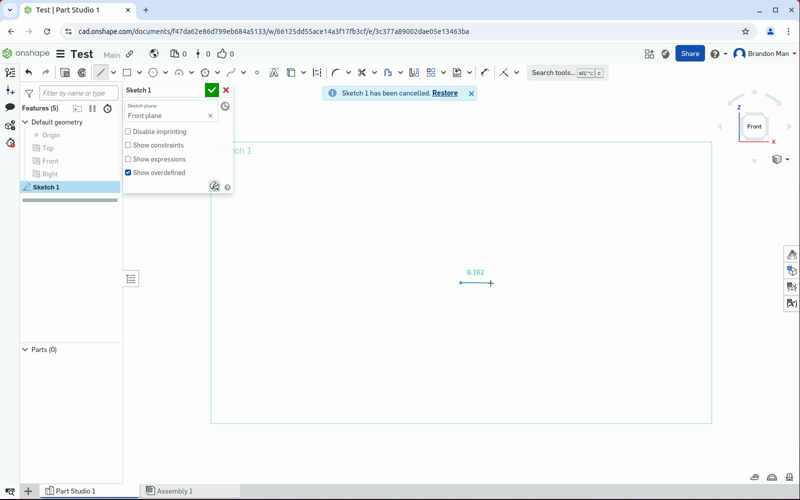
mouse_move(517, 282)
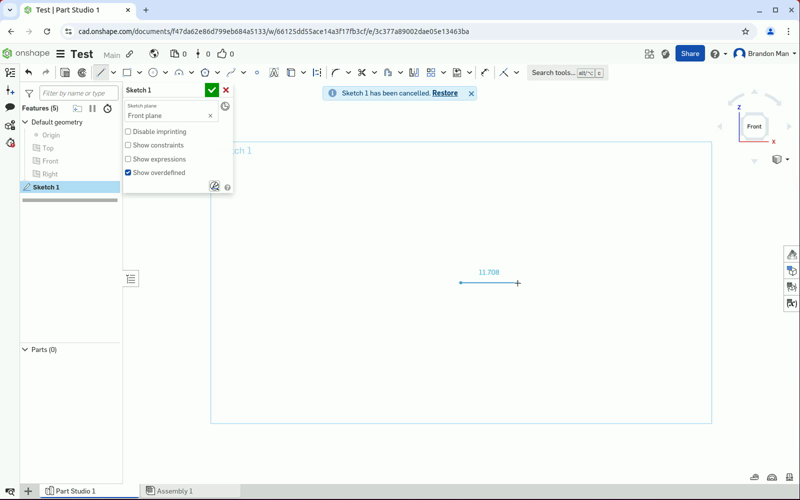
click(517, 282)
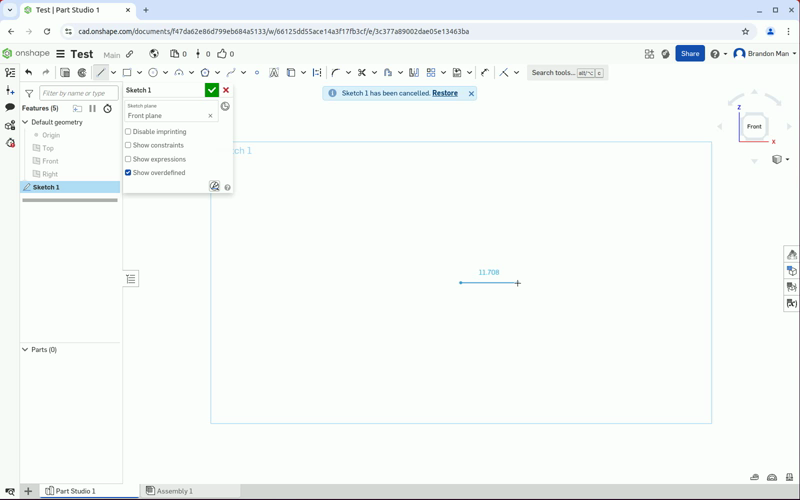
key_up(shift)
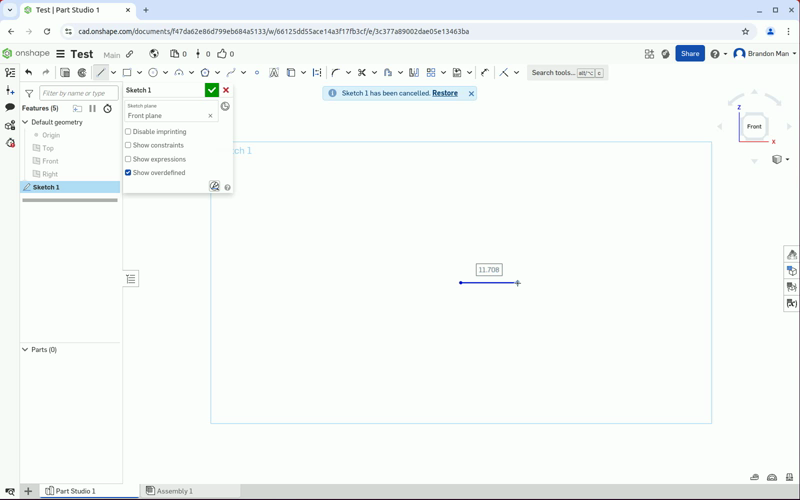
key_down(shift)
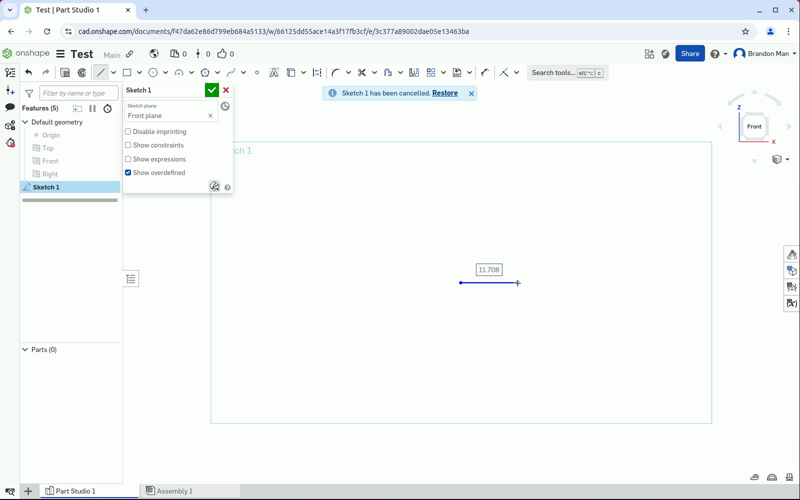
mouse_move(517, 170)
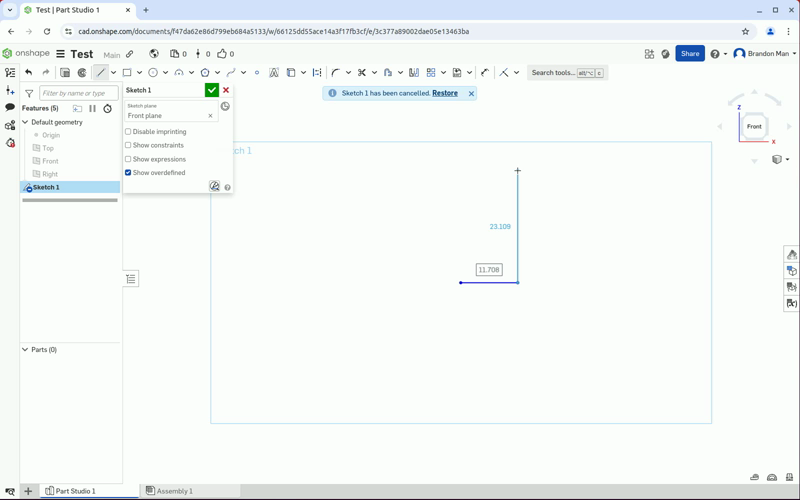
click(517, 170)
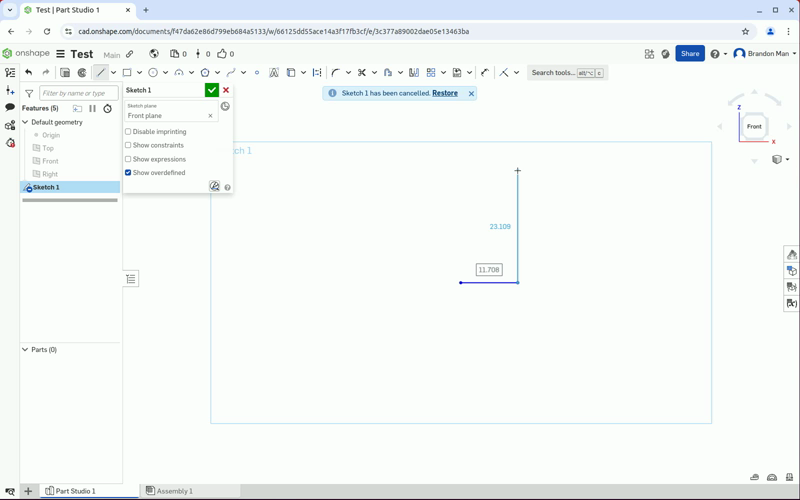
key_up(shift)
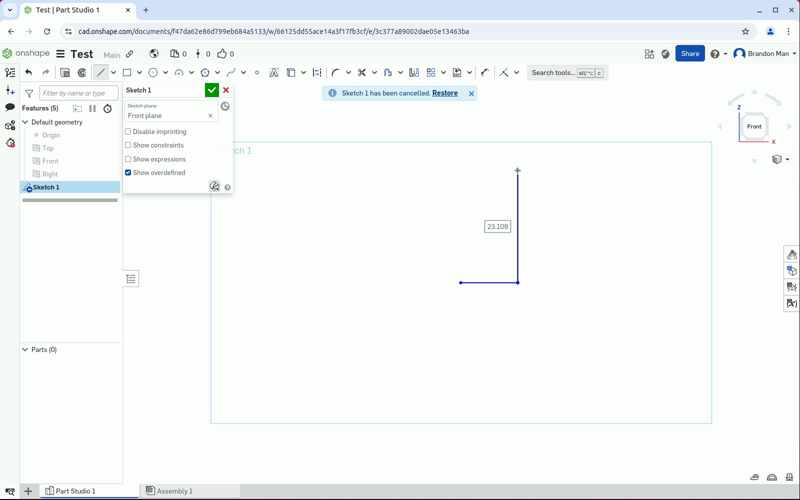
key_down(shift)
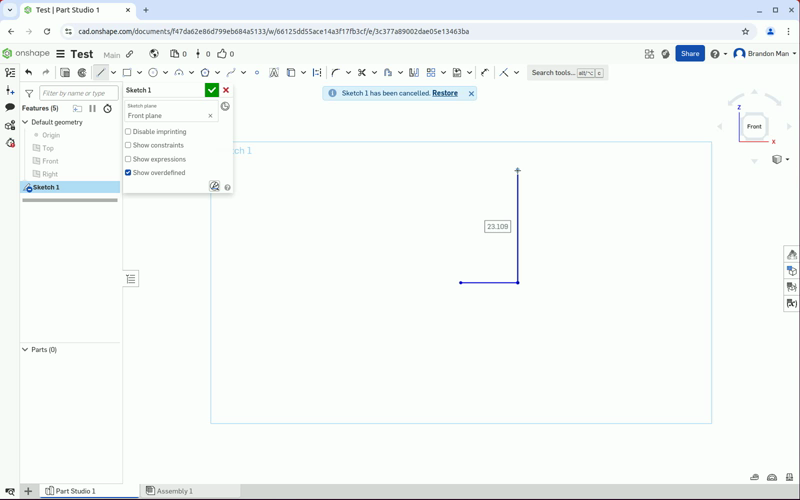
mouse_move(547, 170)
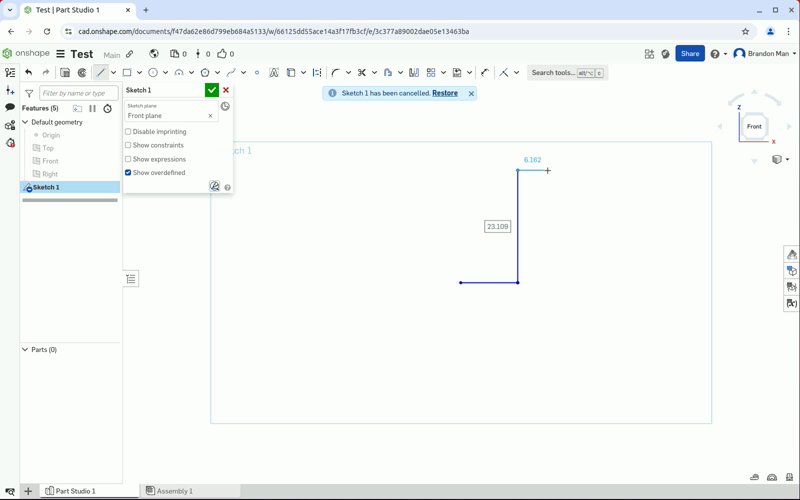
mouse_move(460, 170)
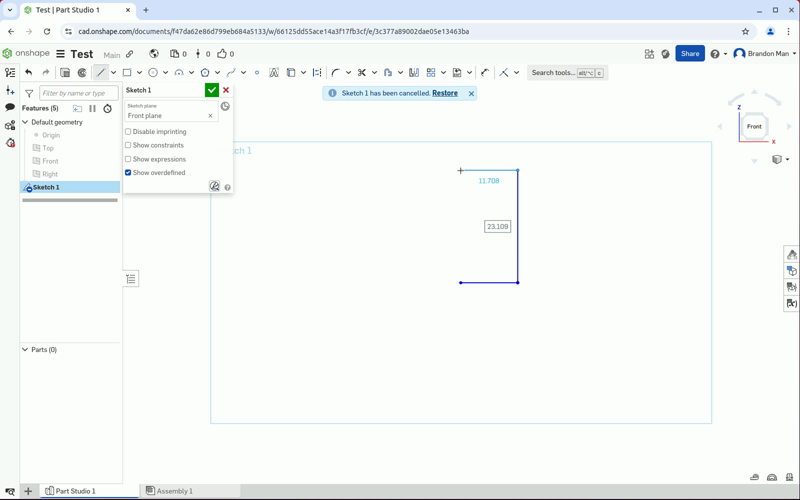
click(460, 170)
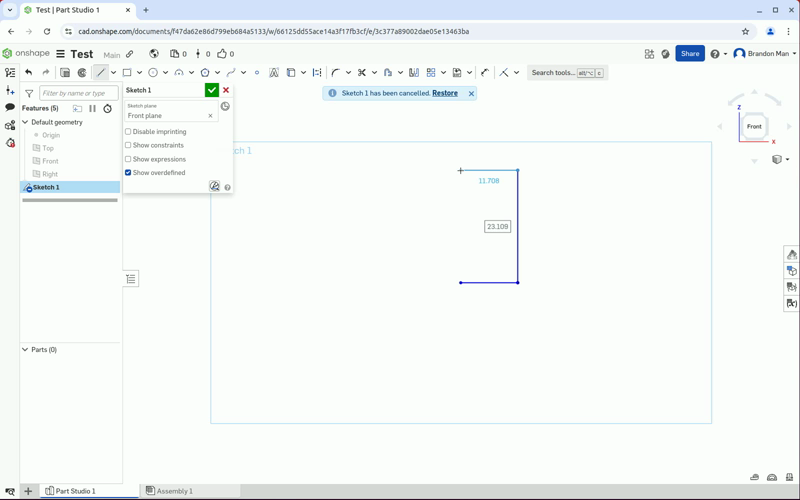
key_up(shift)
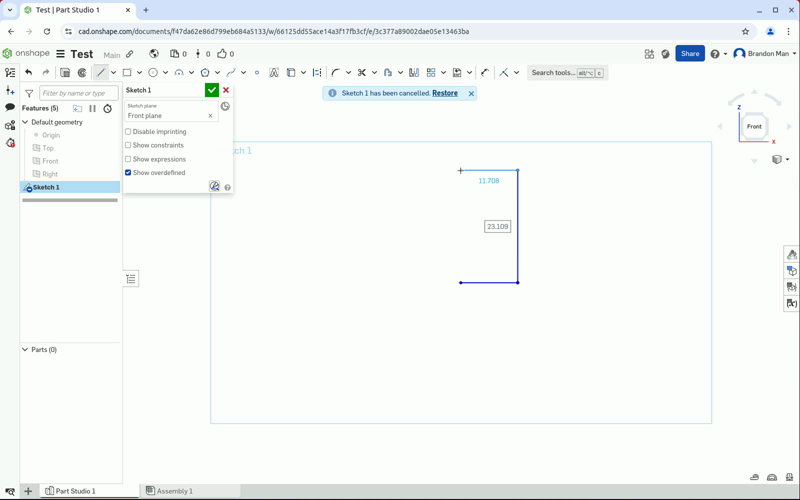
key_down(shift)
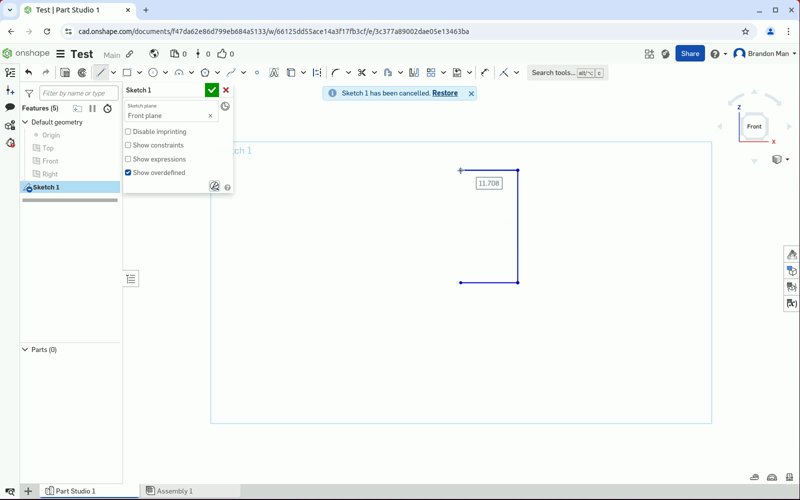
mouse_move(460, 282)
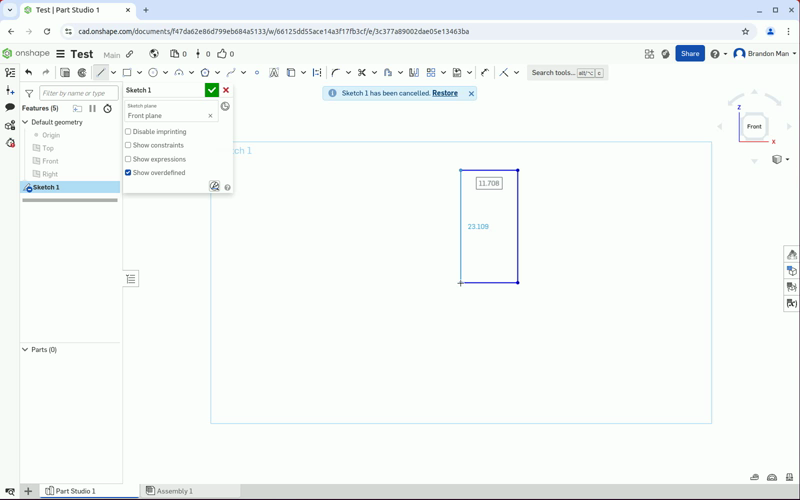
key_up(shift)
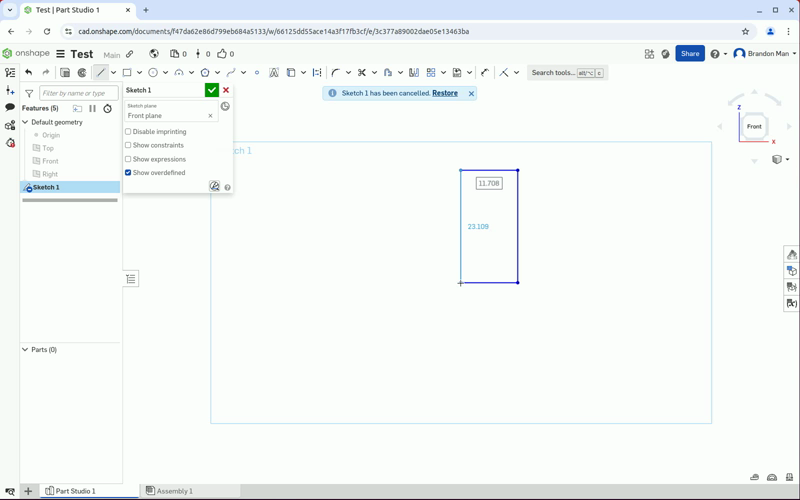
click(460, 282)
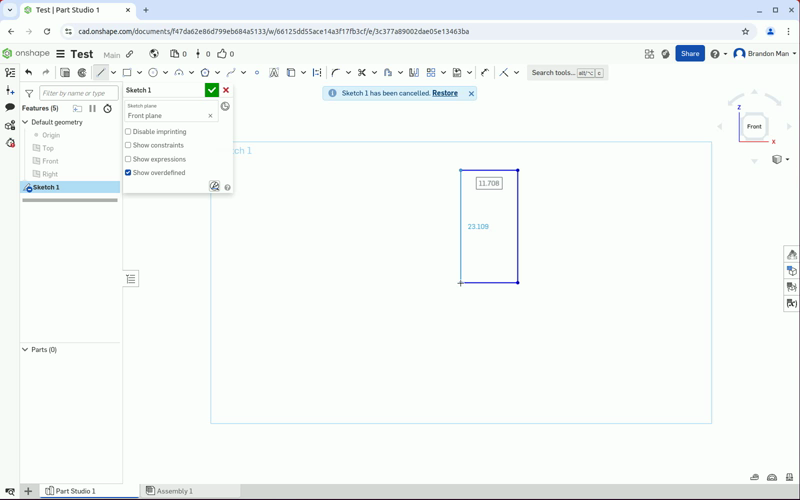
key(esc)
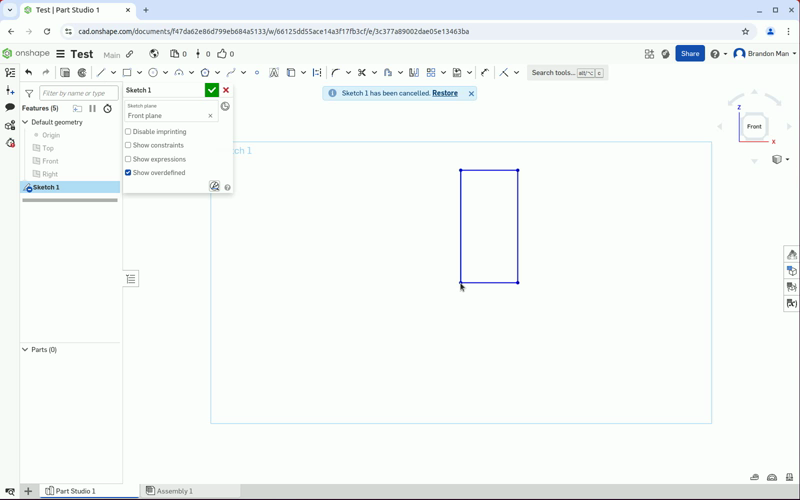
mouse_move(495, 215)
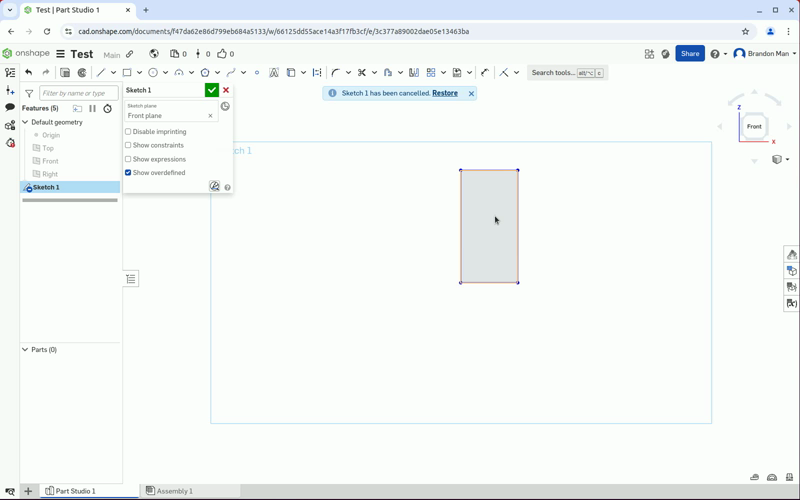
click(495, 215)
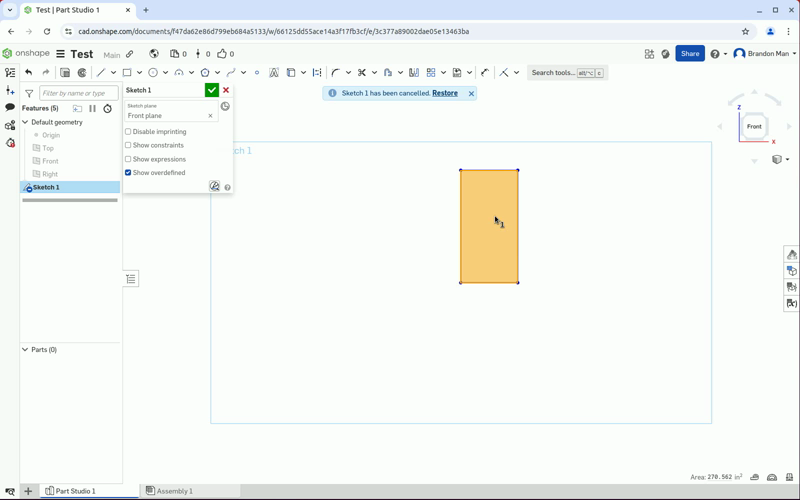
mouse_move(73, 352)
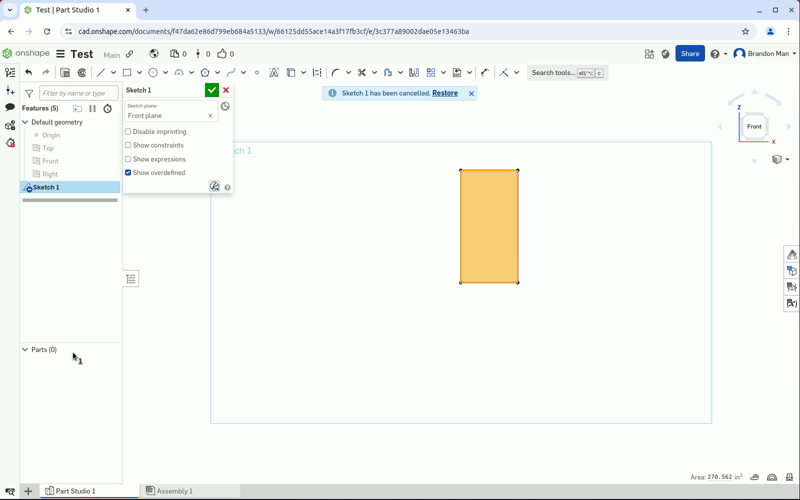
key(shift+y)
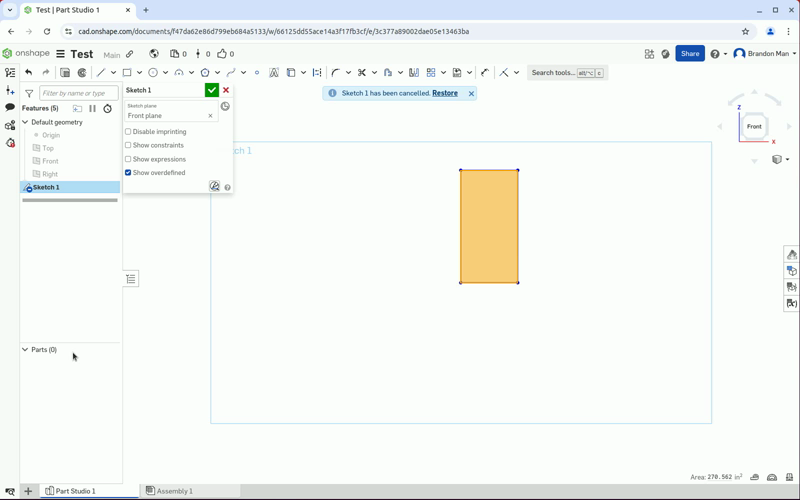
key(shift+e)
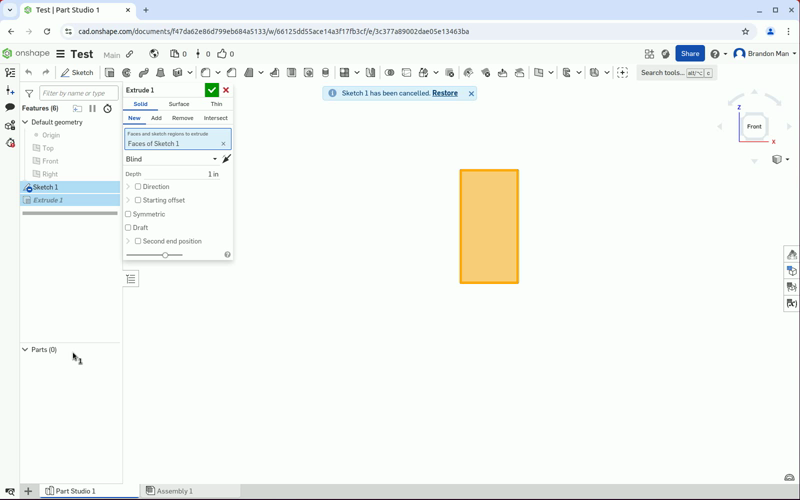
mouse_move(143, 106)
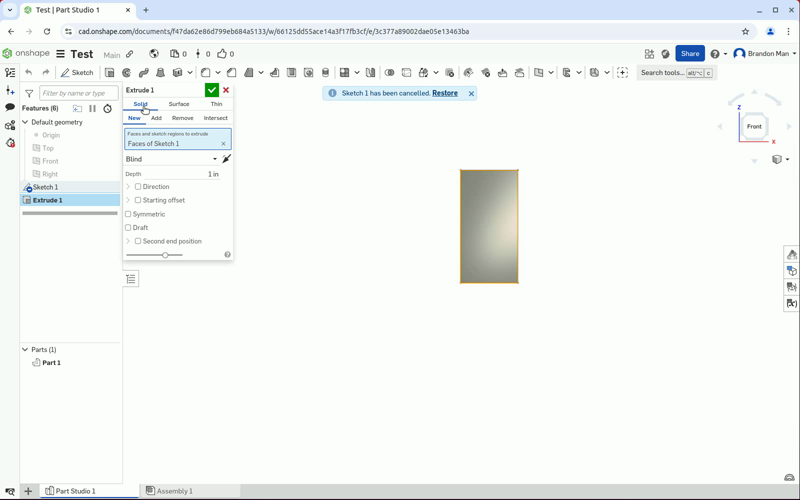
click(143, 106)
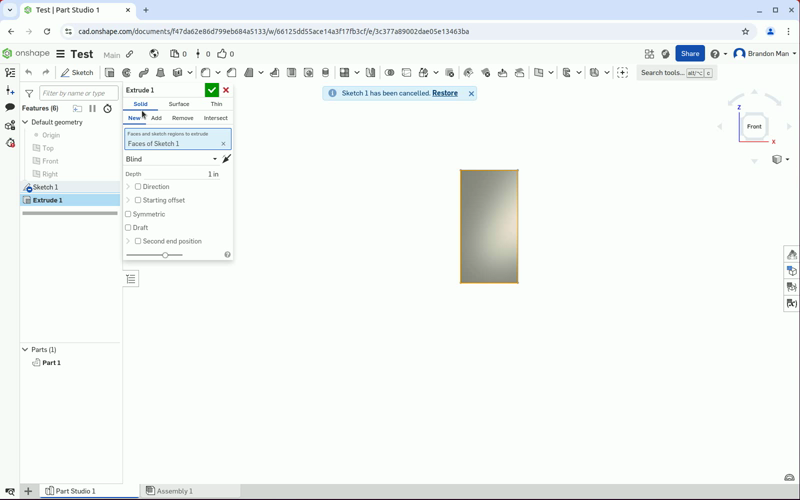
mouse_move(137, 120)
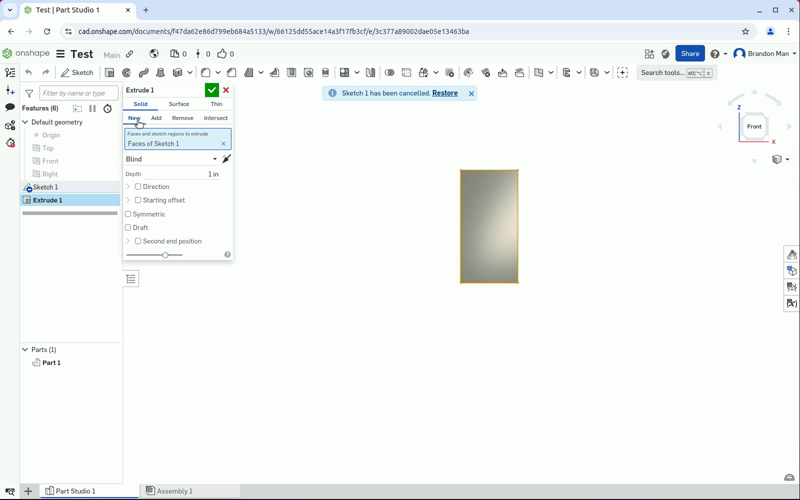
click(137, 120)
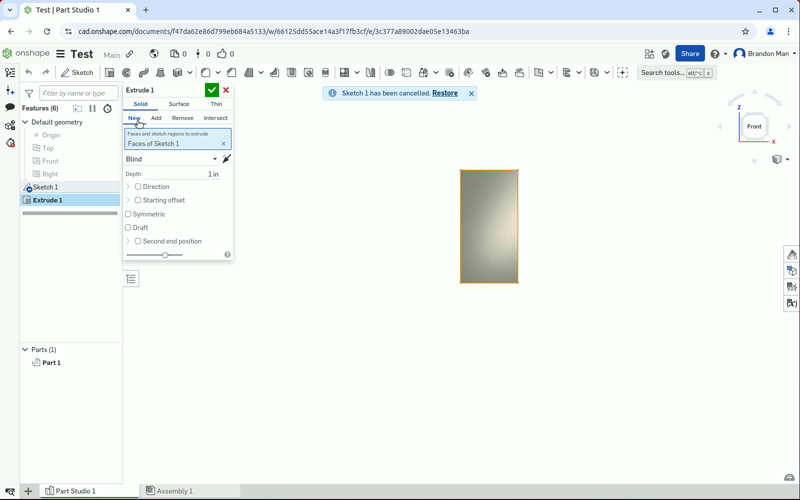
key(tab, 4)
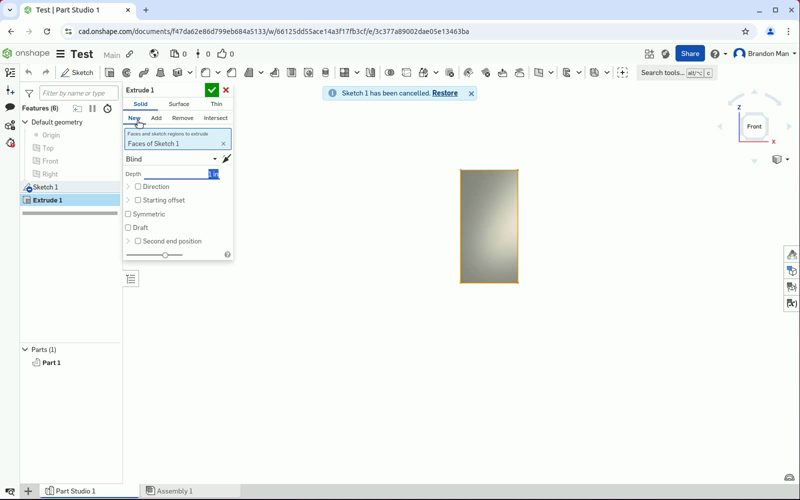
text(23.108)
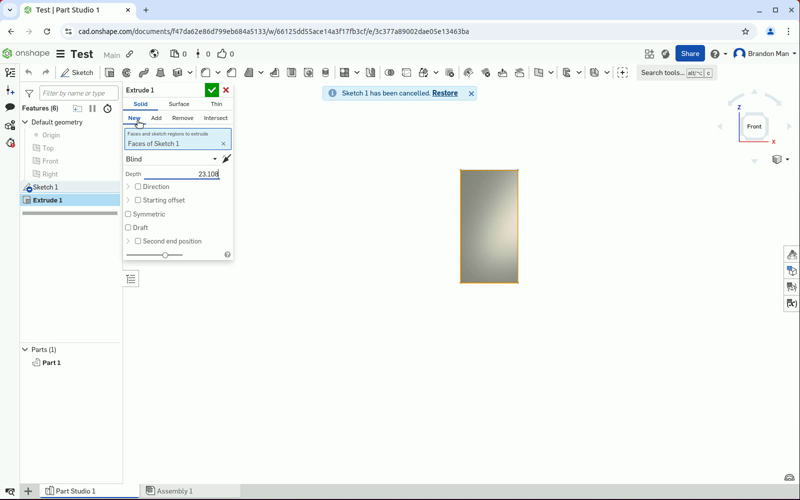
key(enter)
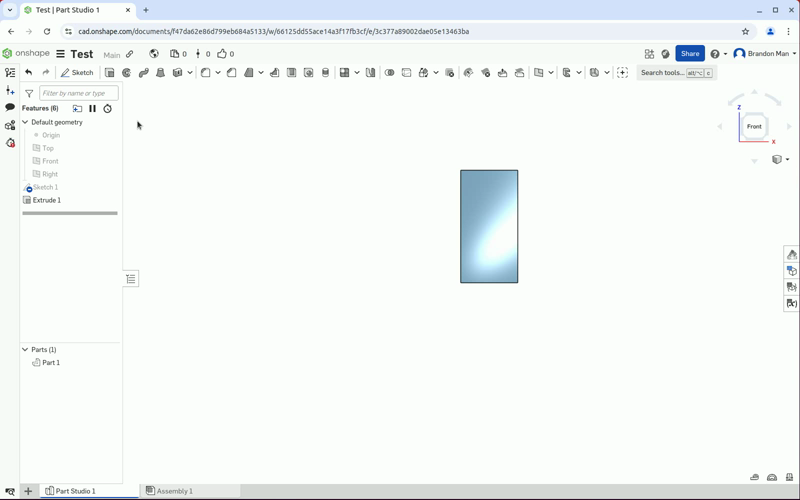
key(shift+h)
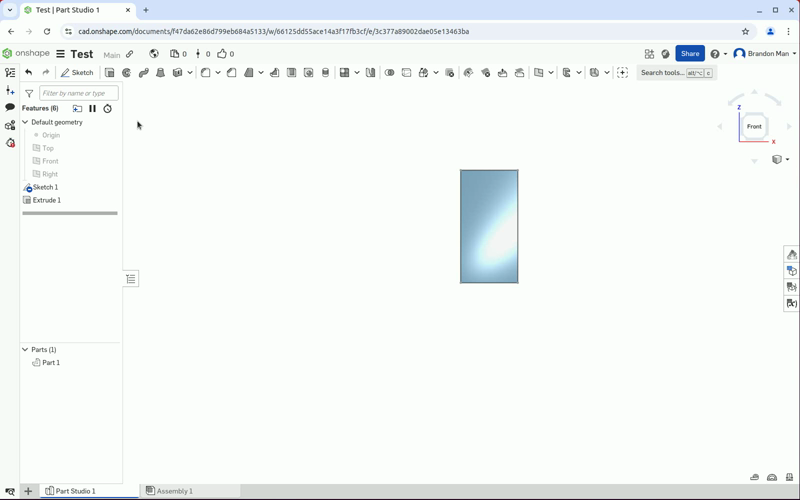
key(shift+h)
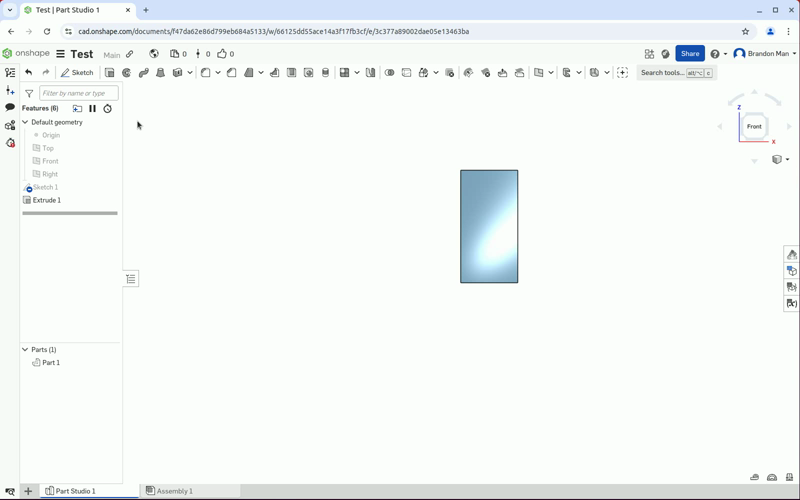
mouse_move(73, 189)
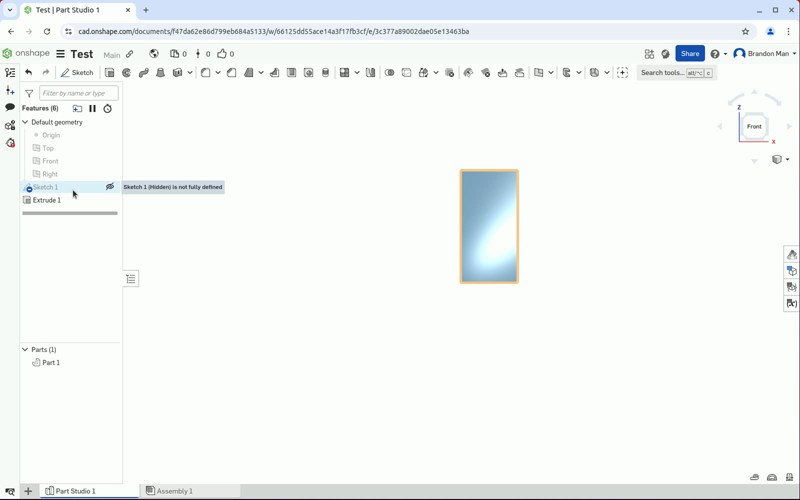
click(73, 189)
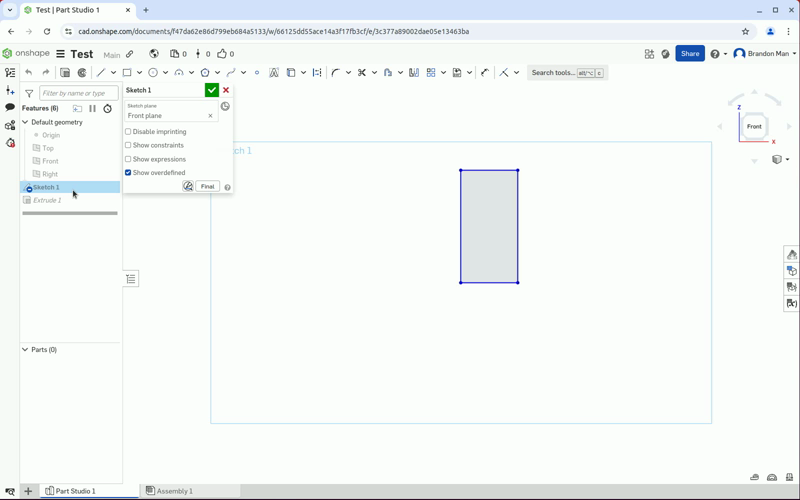
mouse_move(229, 92)
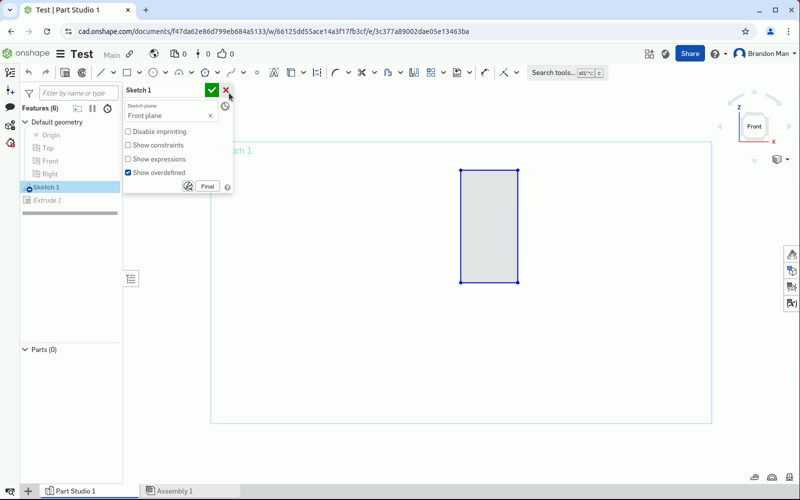
click(229, 92)
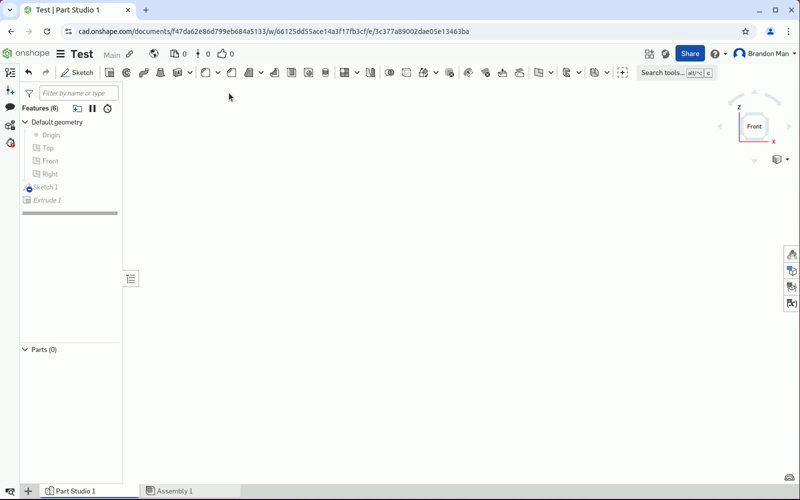
mouse_move(73, 352)
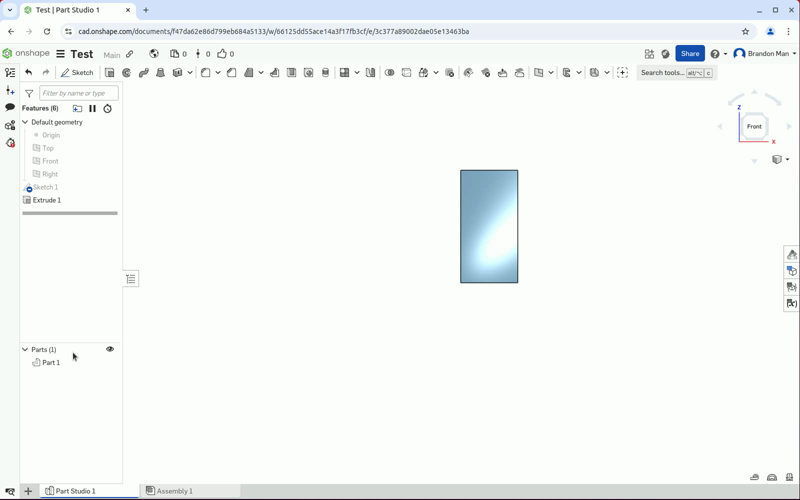
key(y)
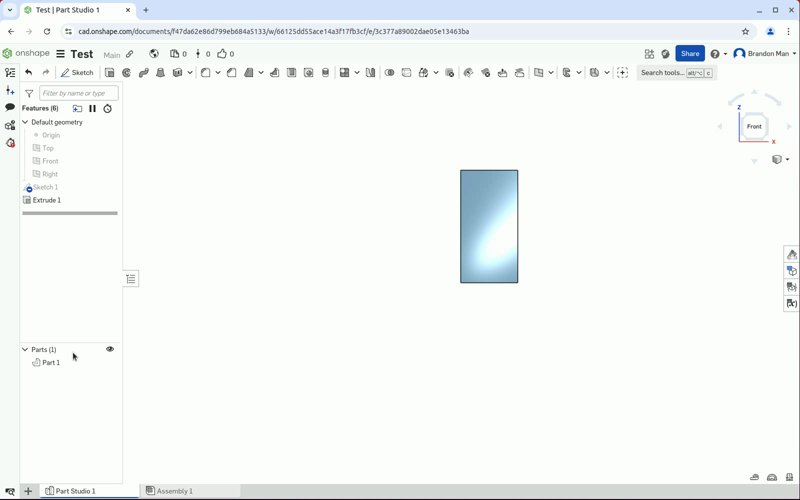
key(shift+p)
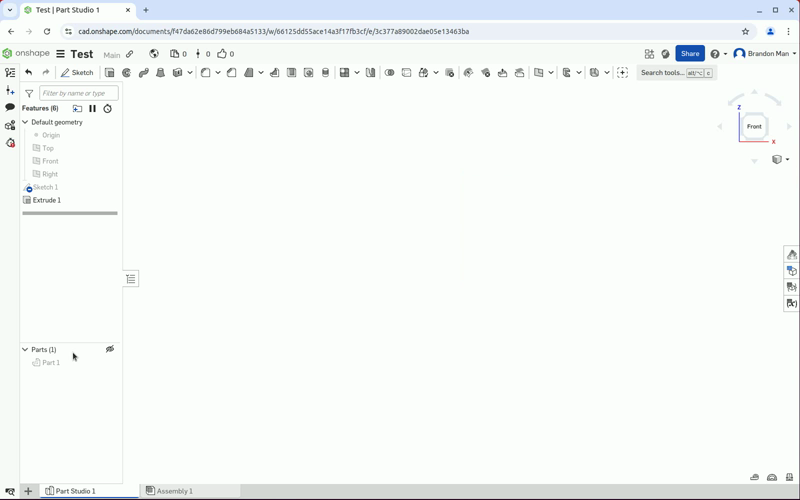
key(space)
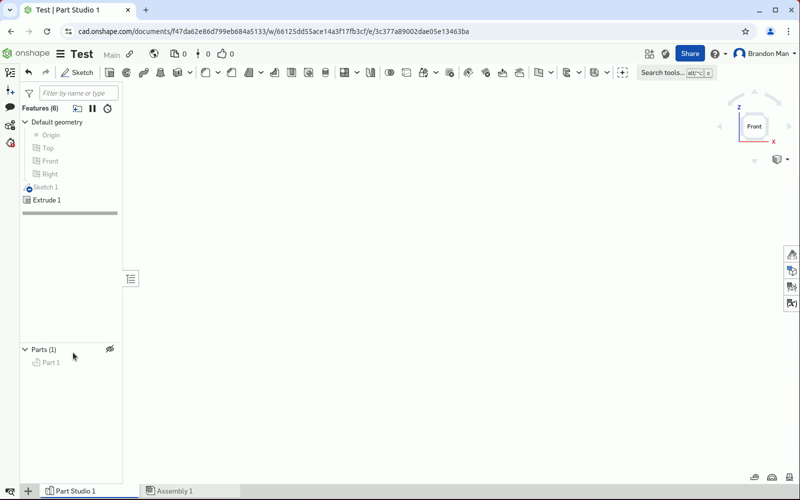
key_down(shift)
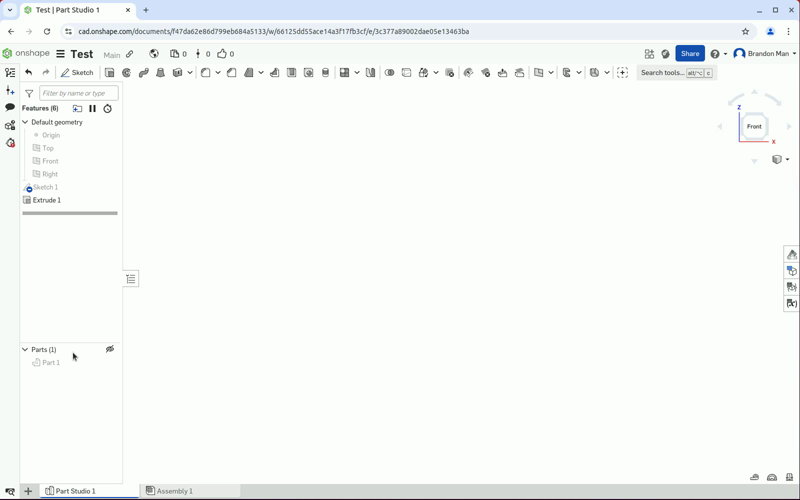
key(left)
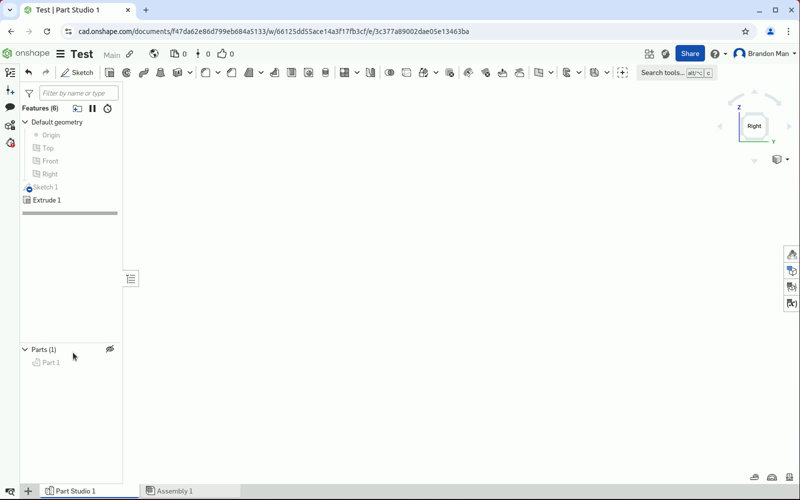
key_up(shift)
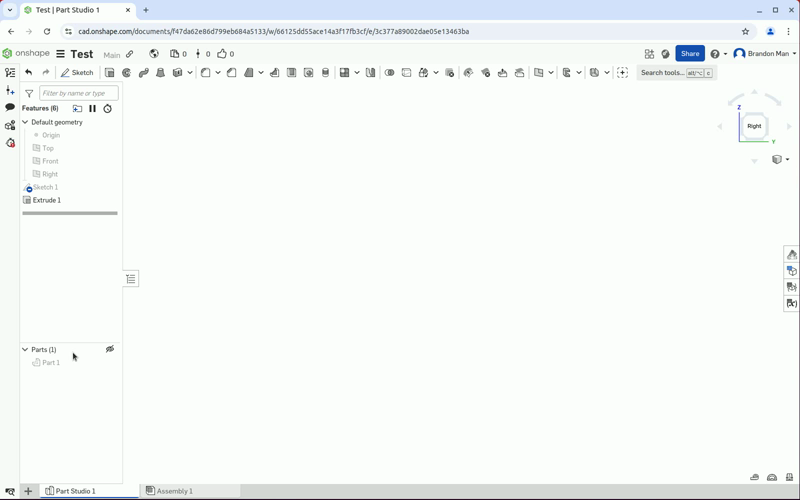
mouse_move(73, 352)
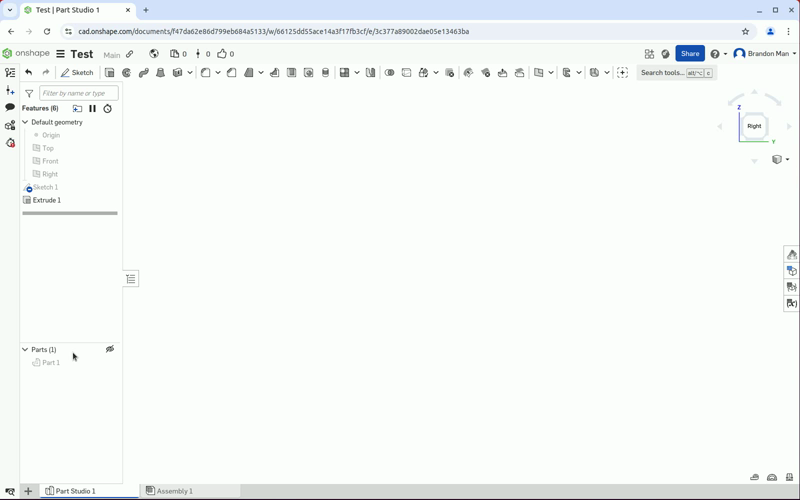
key(shift+y)
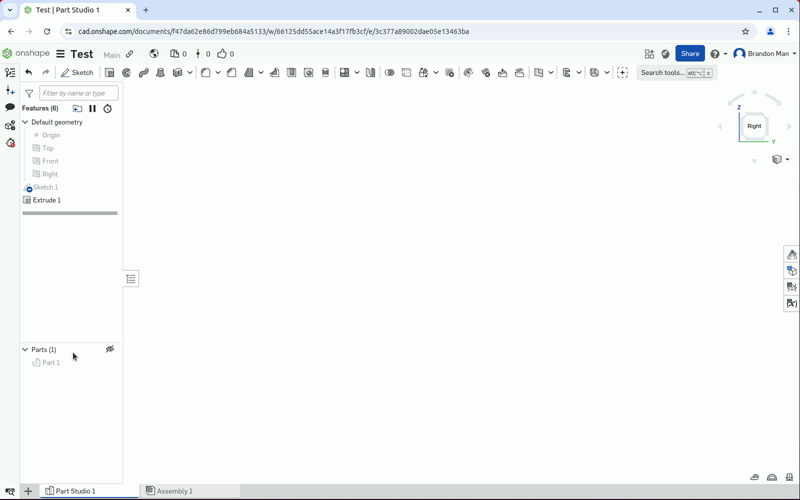
key(shift+s)
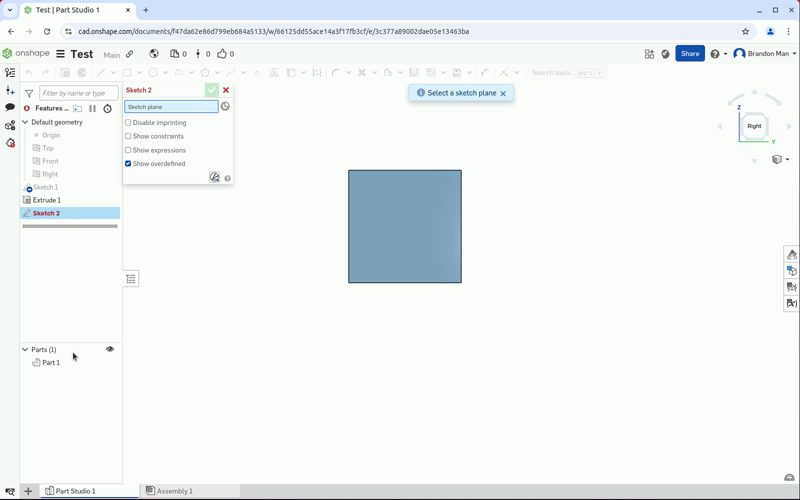
mouse_move(73, 176)
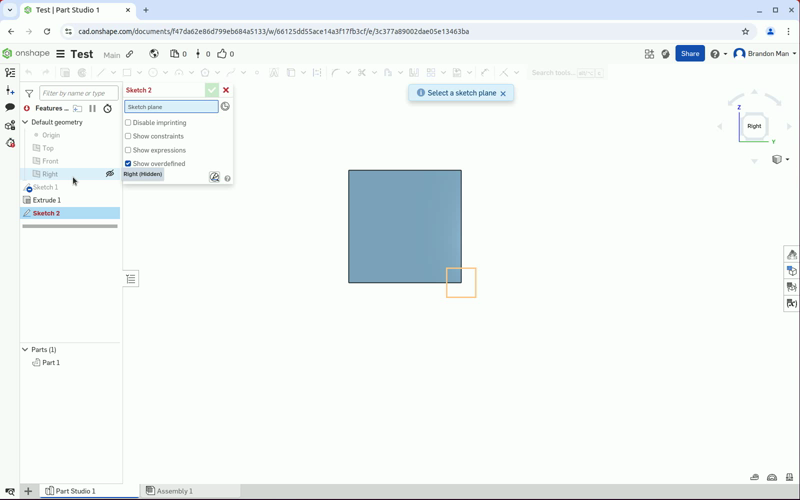
click(73, 176)
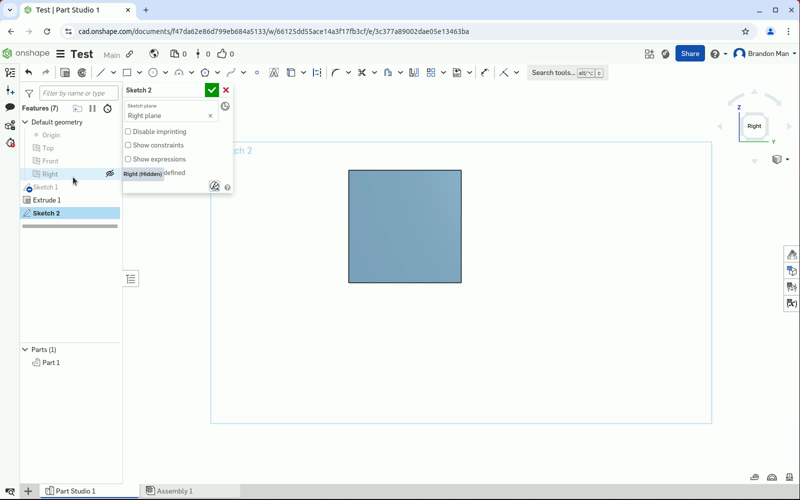
mouse_move(73, 352)
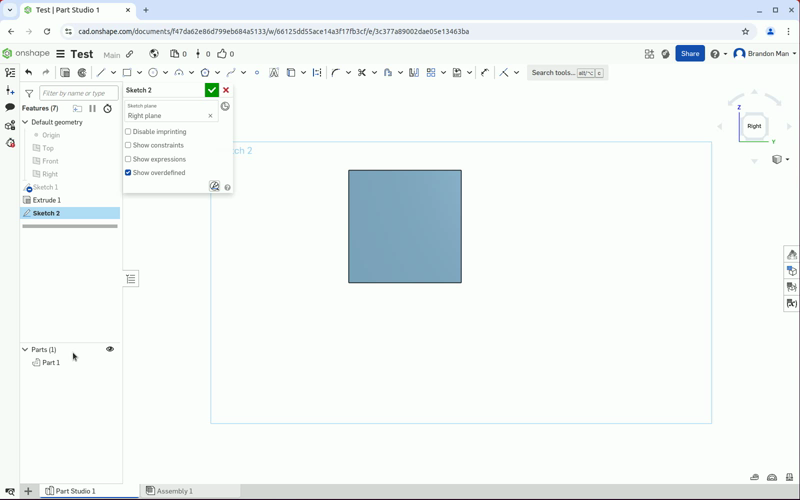
key(y)
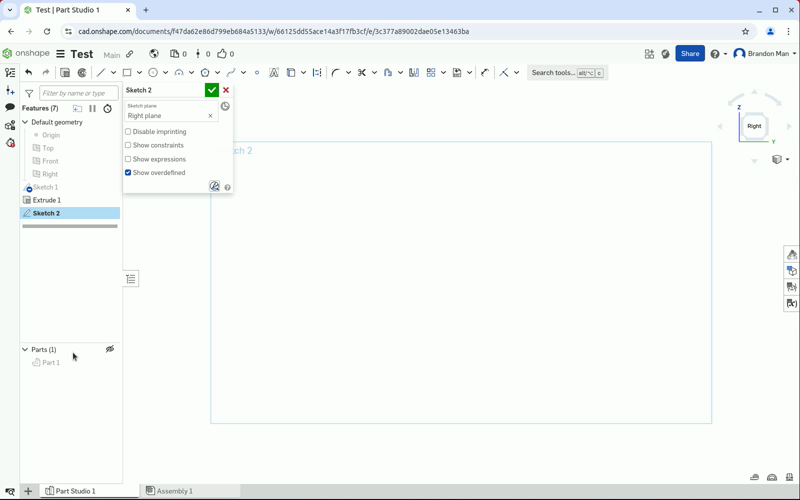
key(l)
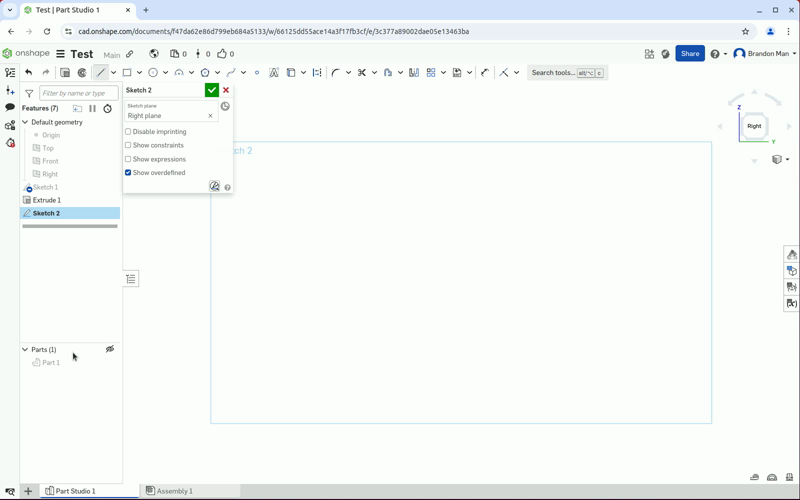
key_down(shift)
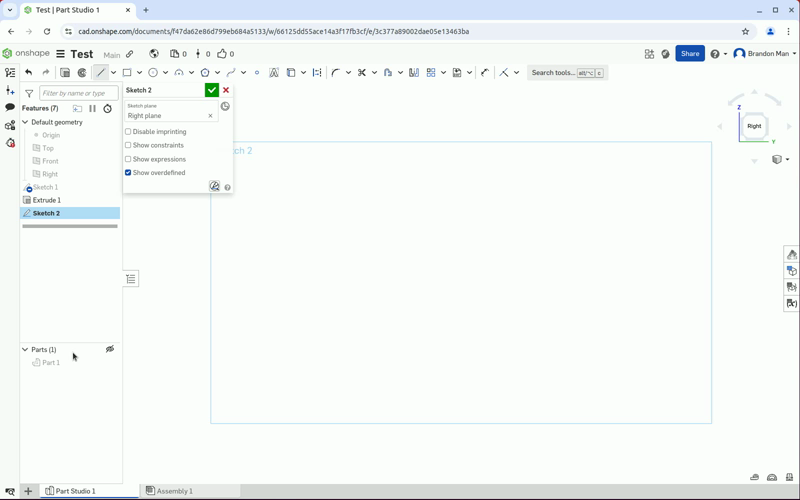
mouse_move(404, 282)
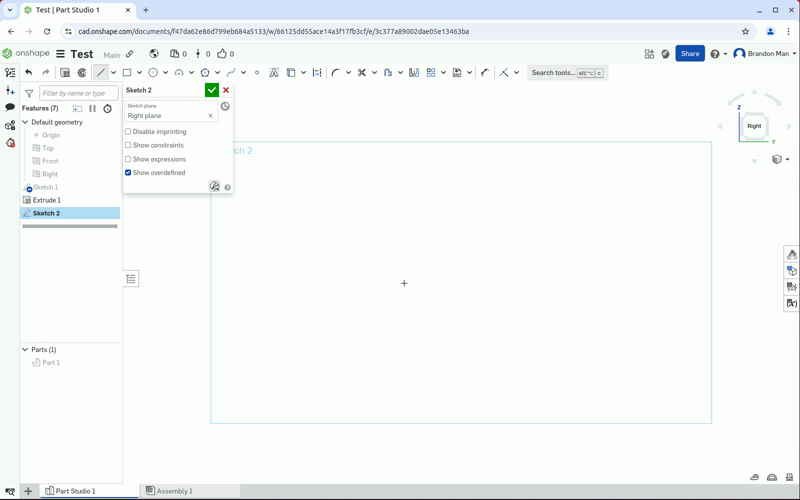
click(404, 282)
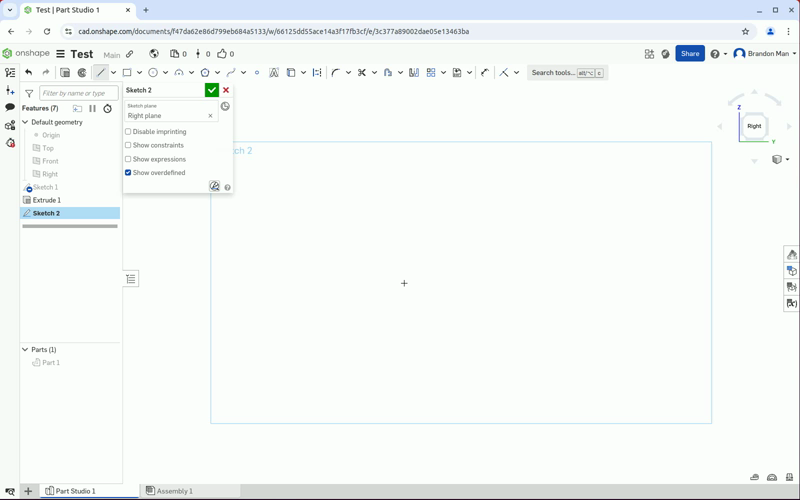
key_up(shift)
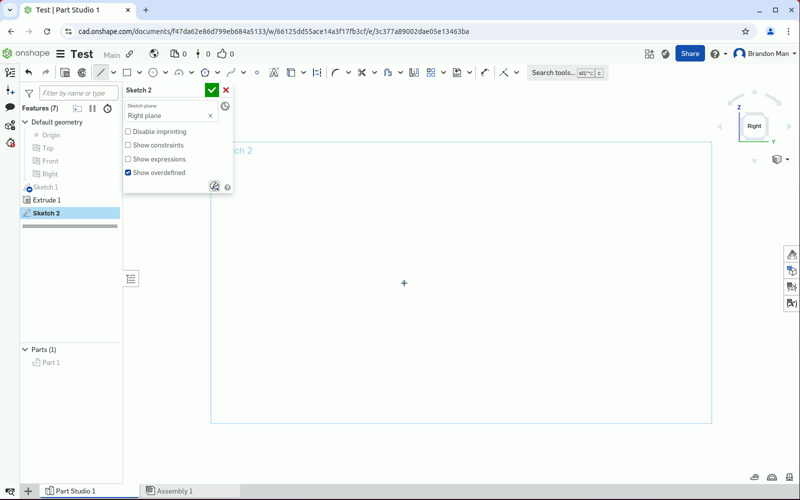
key_down(shift)
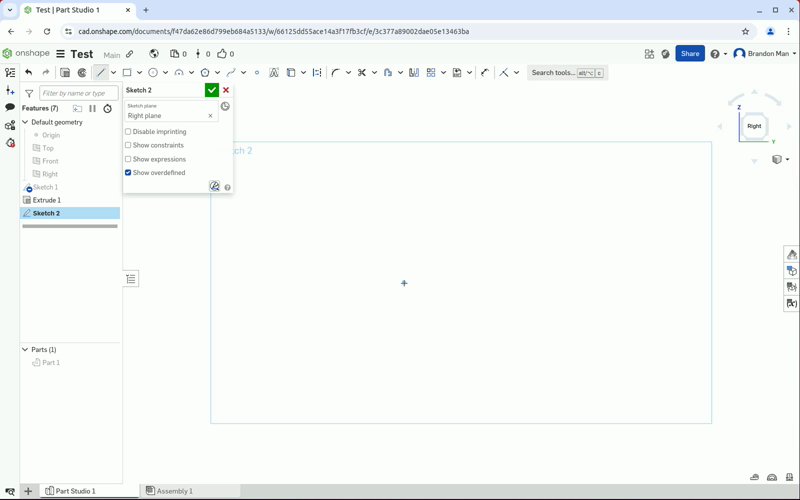
mouse_move(434, 282)
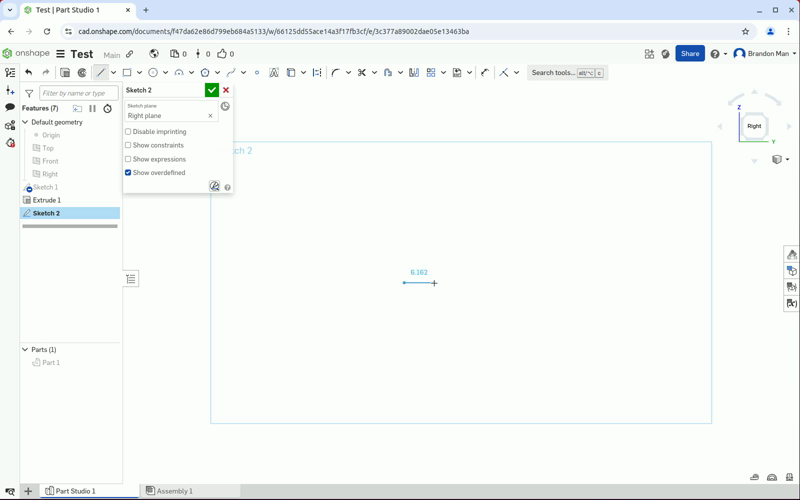
mouse_move(461, 282)
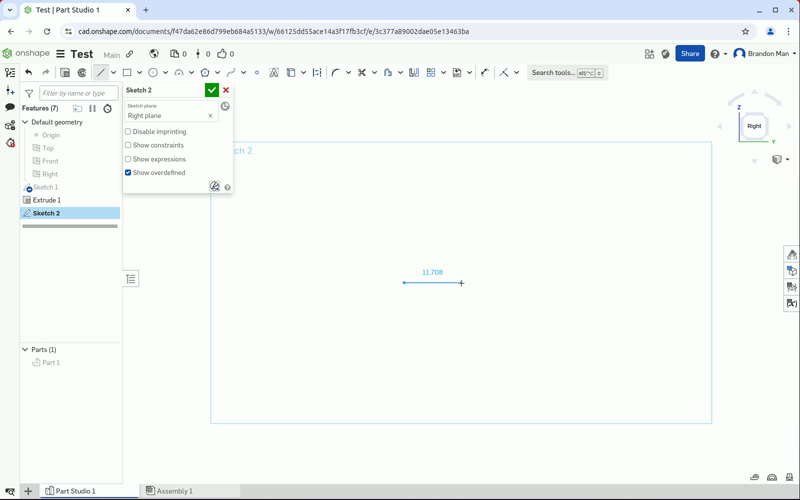
click(461, 282)
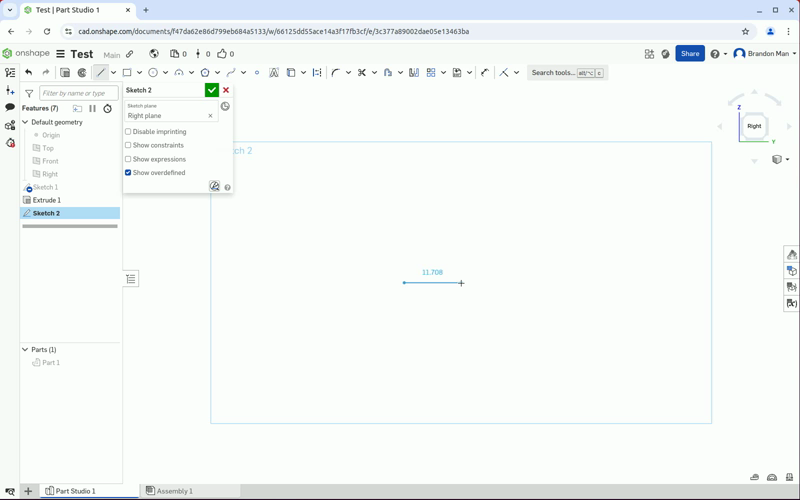
key_up(shift)
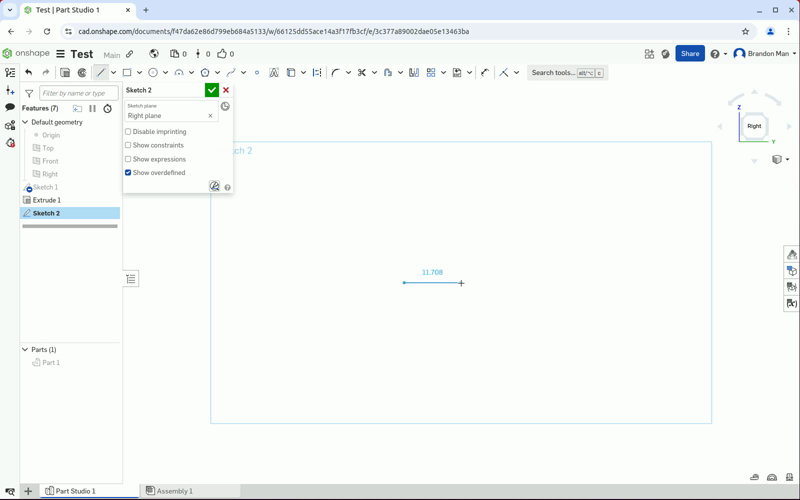
key_down(shift)
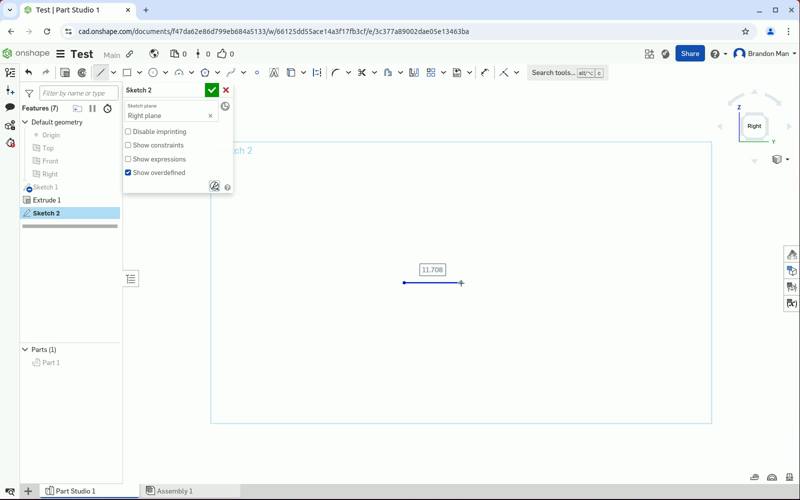
mouse_move(491, 282)
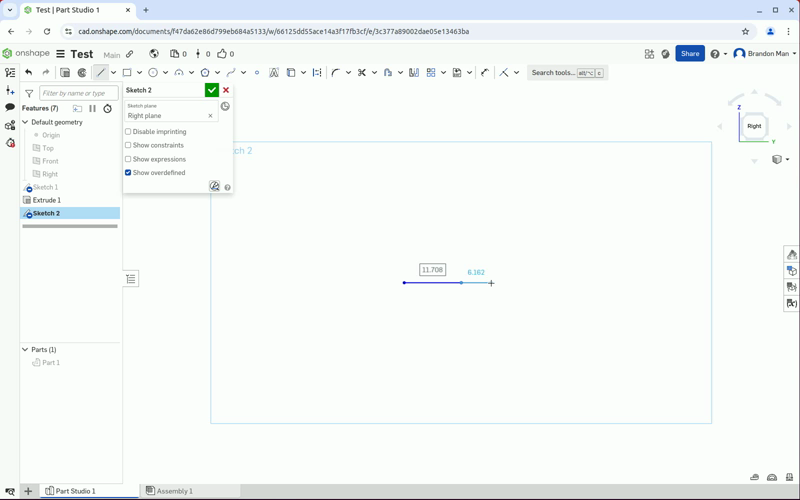
mouse_move(461, 226)
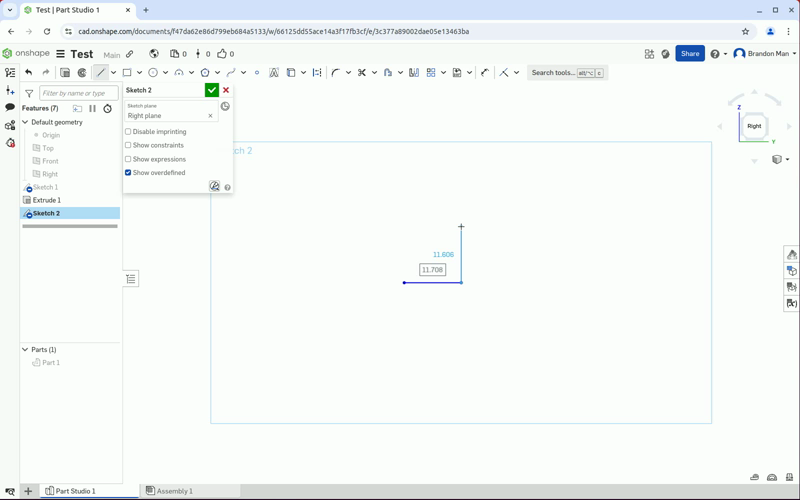
click(461, 226)
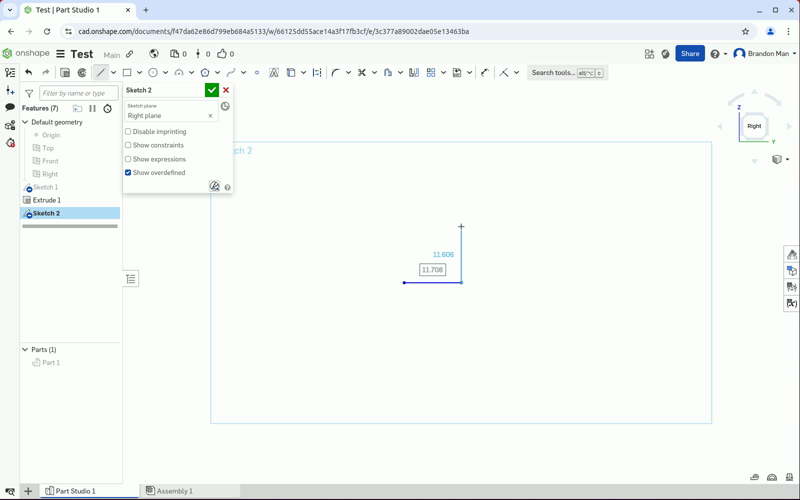
key_up(shift)
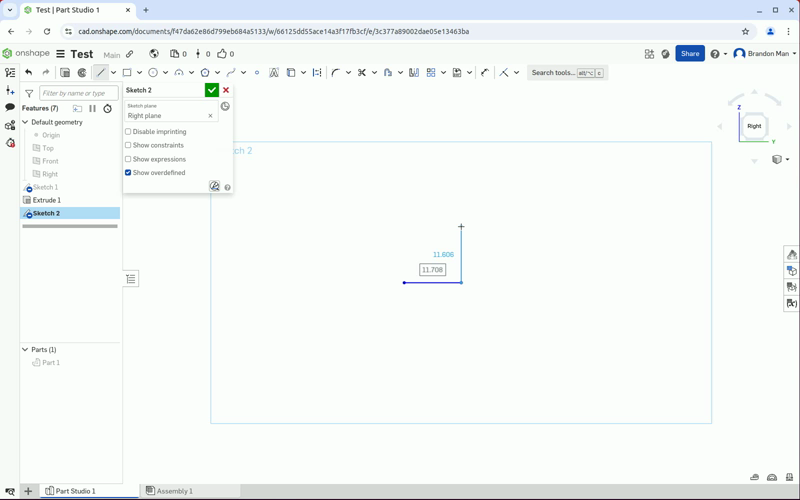
key_down(shift)
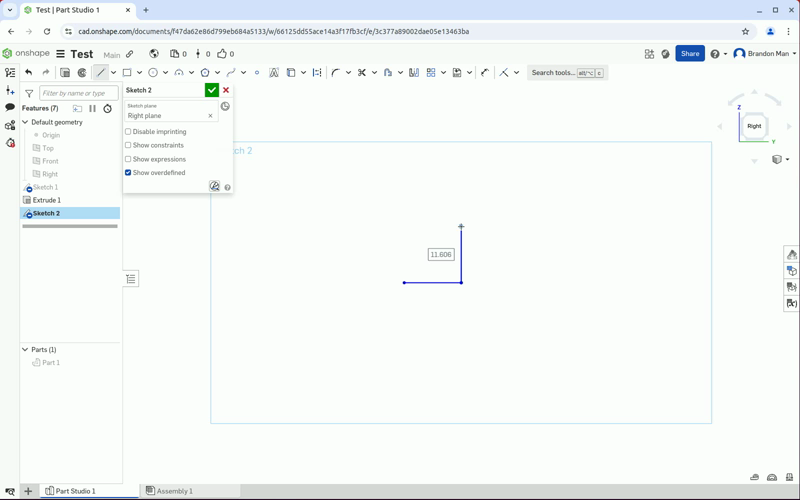
mouse_move(491, 226)
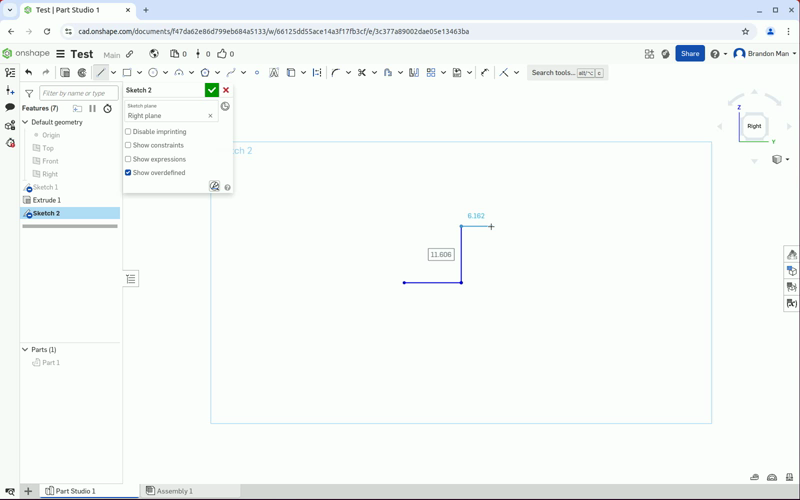
mouse_move(404, 226)
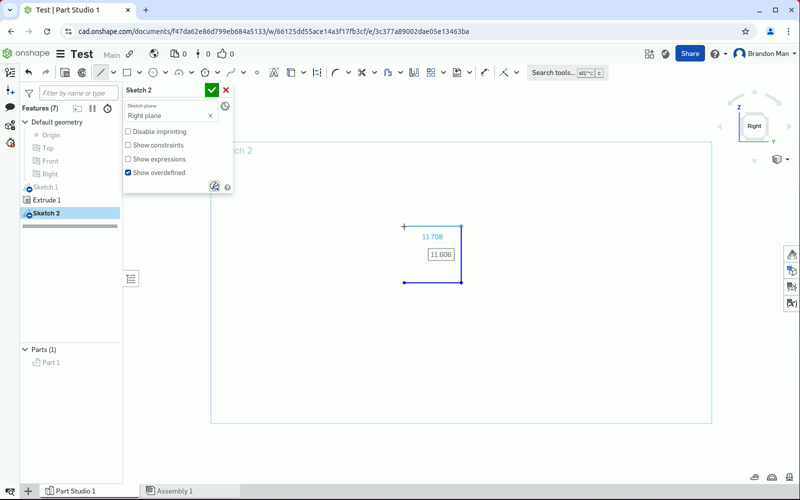
click(404, 226)
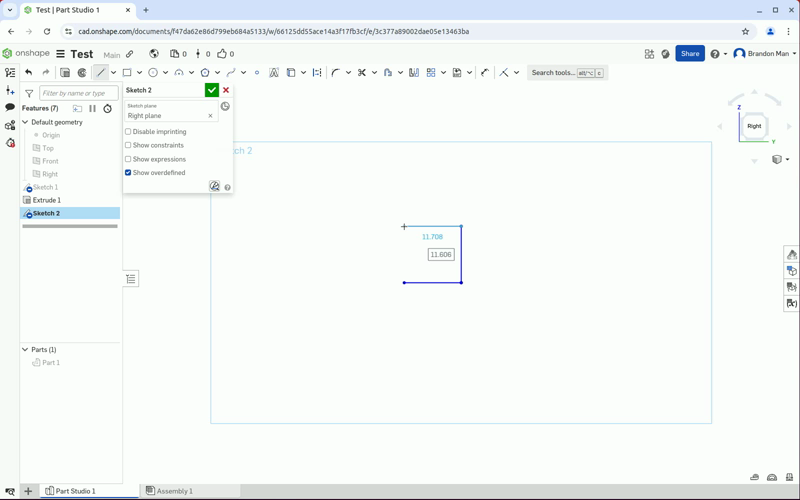
key_up(shift)
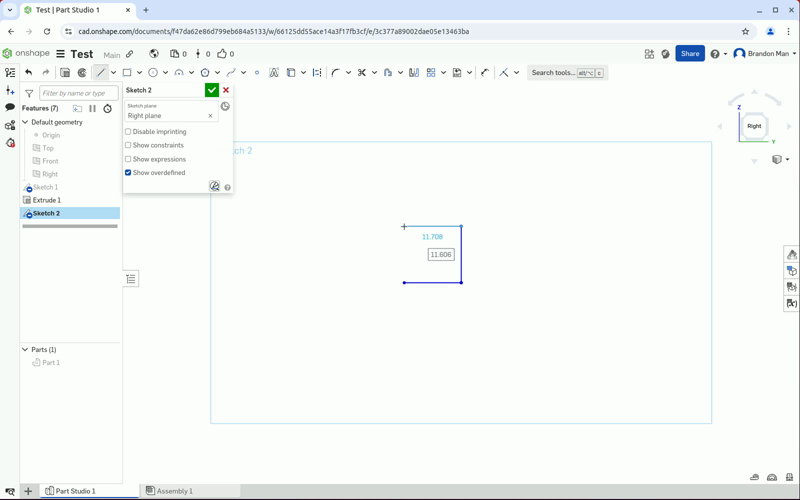
mouse_move(434, 226)
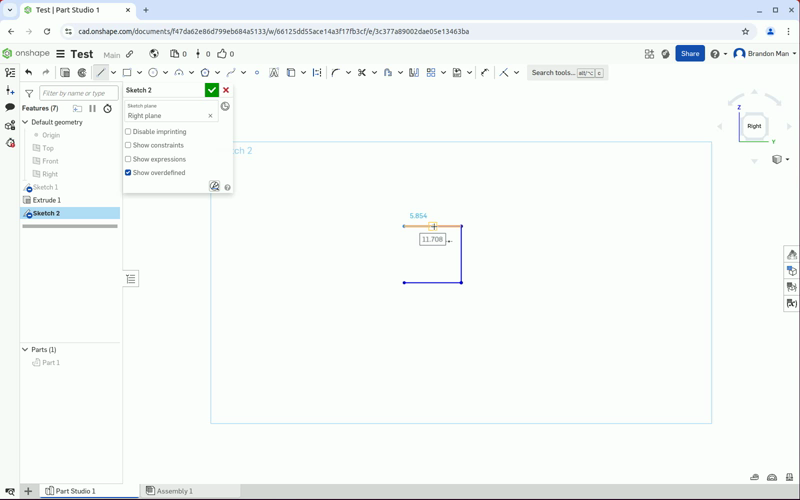
key_down(shift)
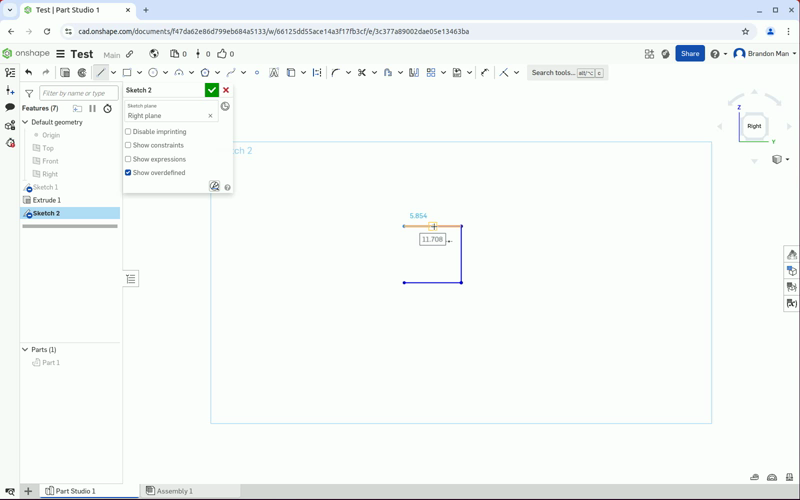
mouse_move(404, 282)
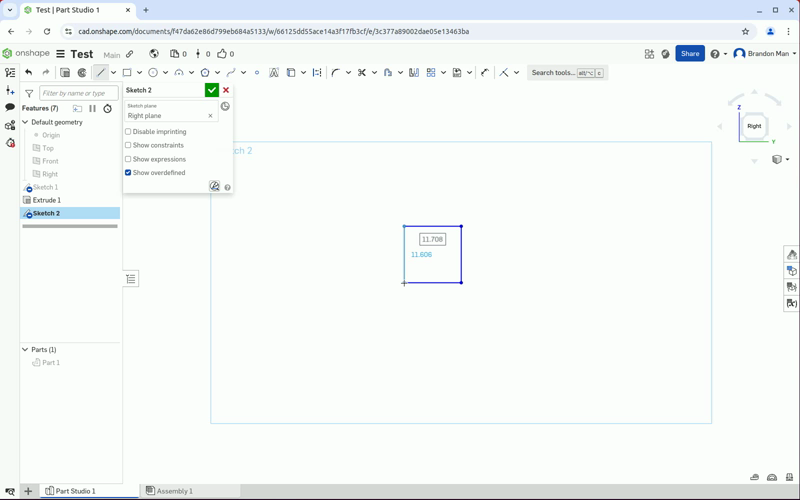
key_up(shift)
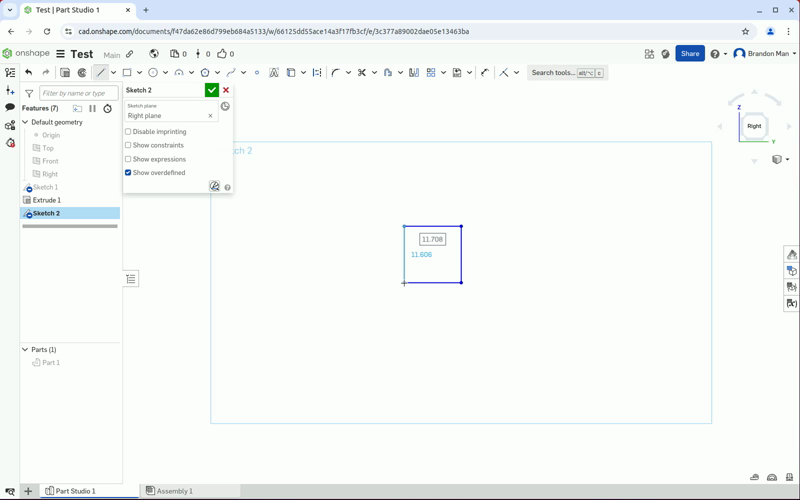
click(404, 282)
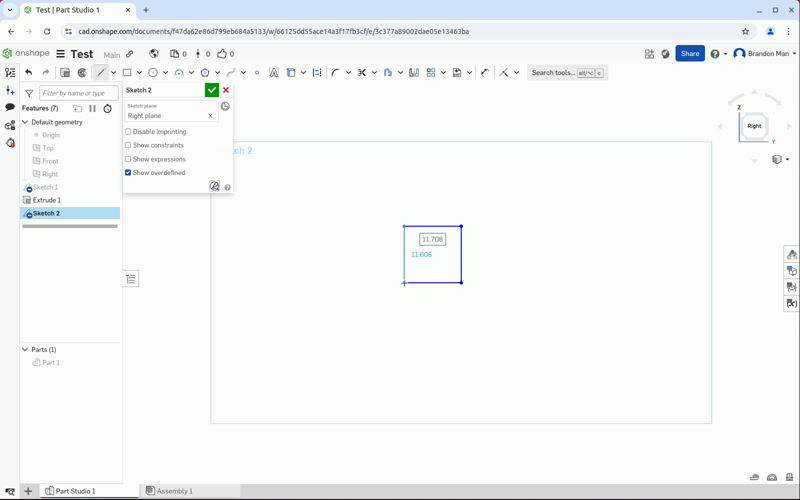
key(esc)
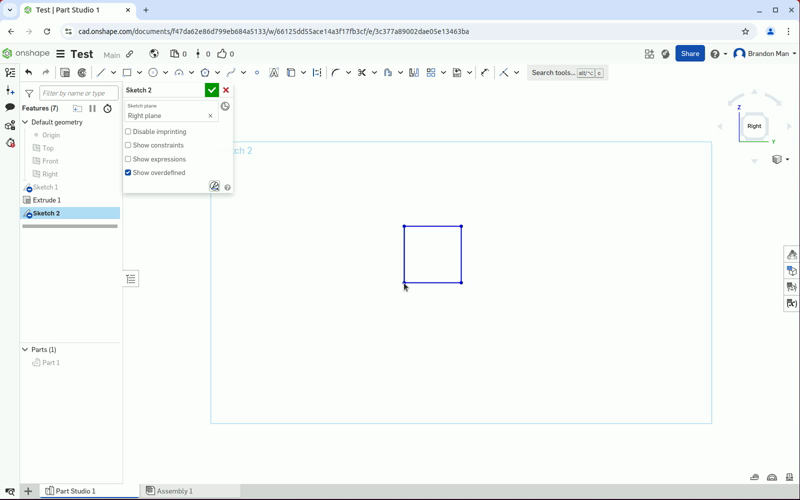
mouse_move(435, 279)
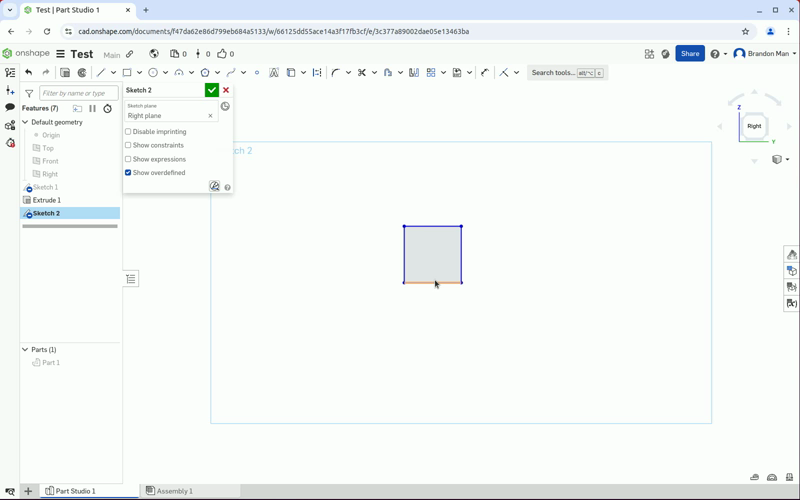
click(435, 279)
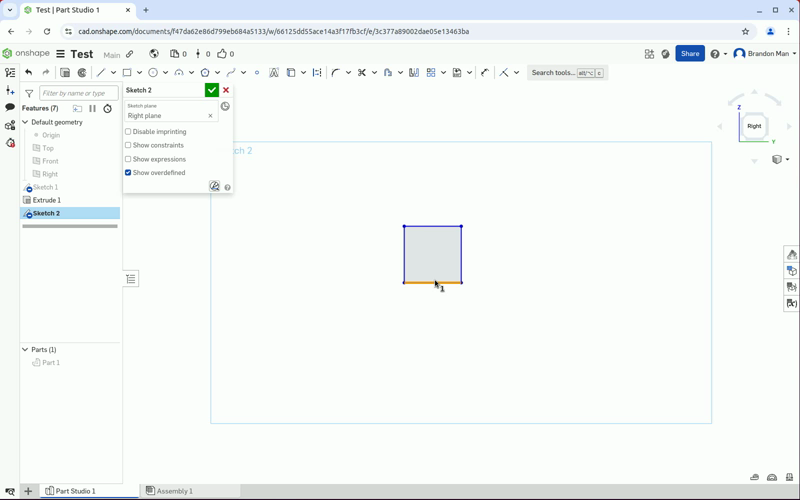
mouse_move(73, 352)
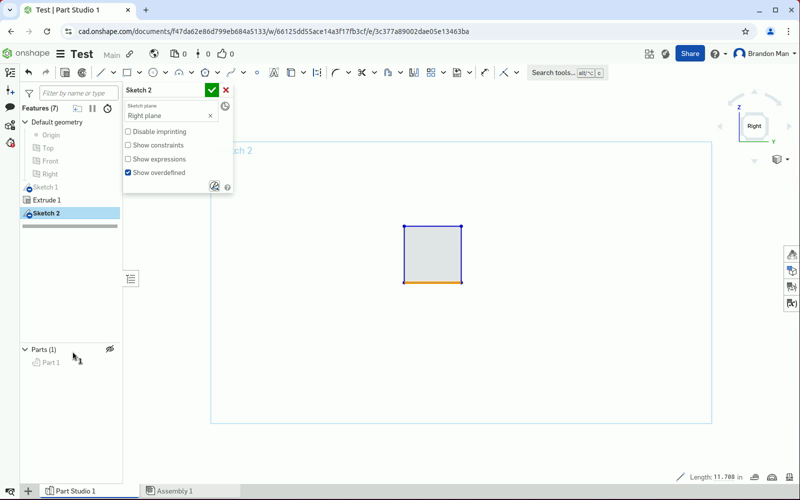
key(shift+y)
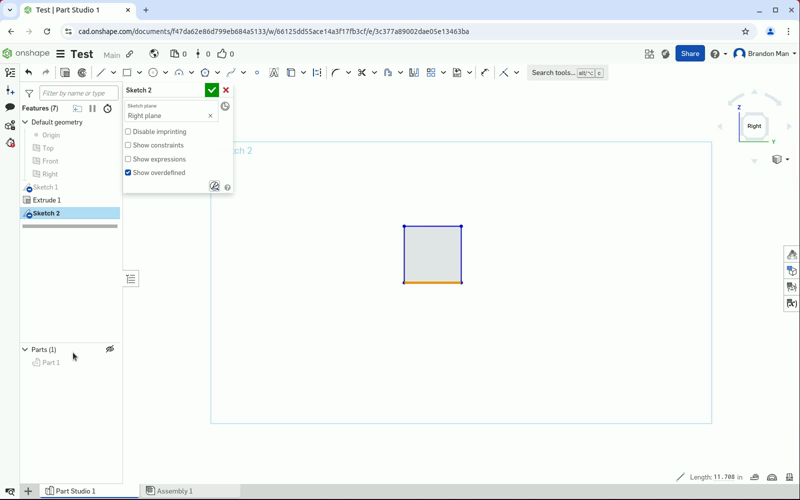
key(shift+e)
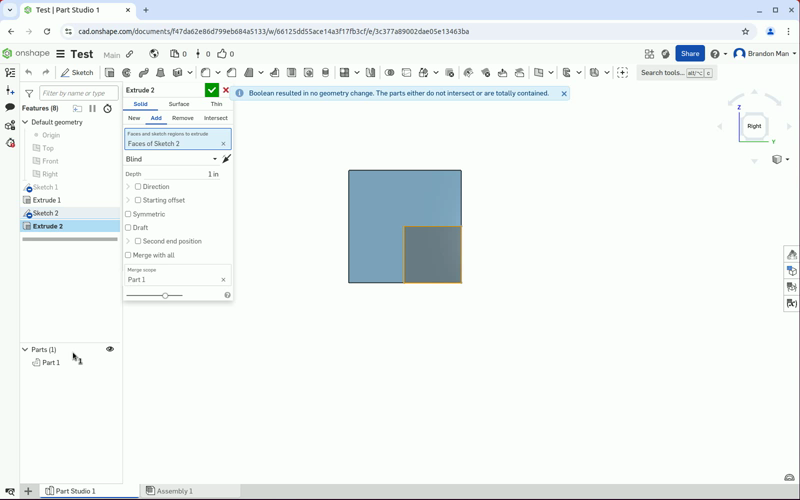
mouse_move(143, 106)
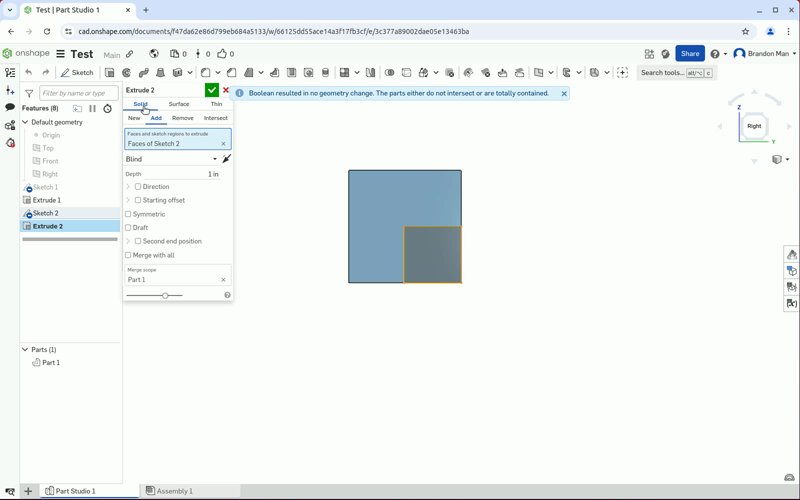
click(143, 106)
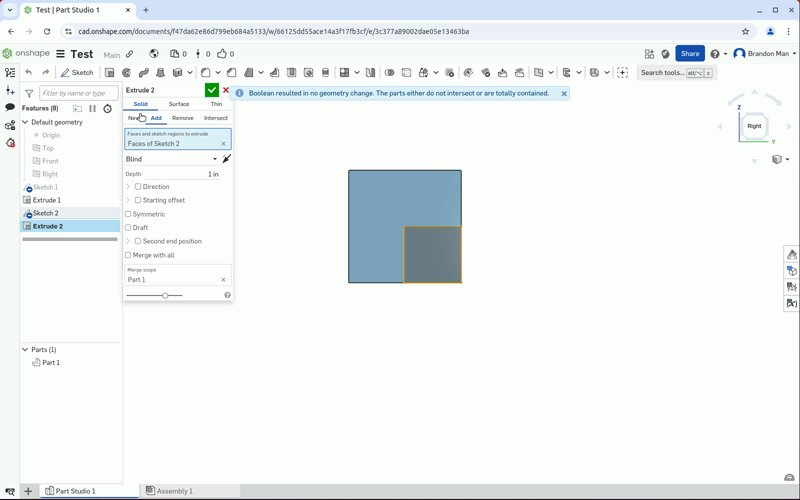
mouse_move(137, 120)
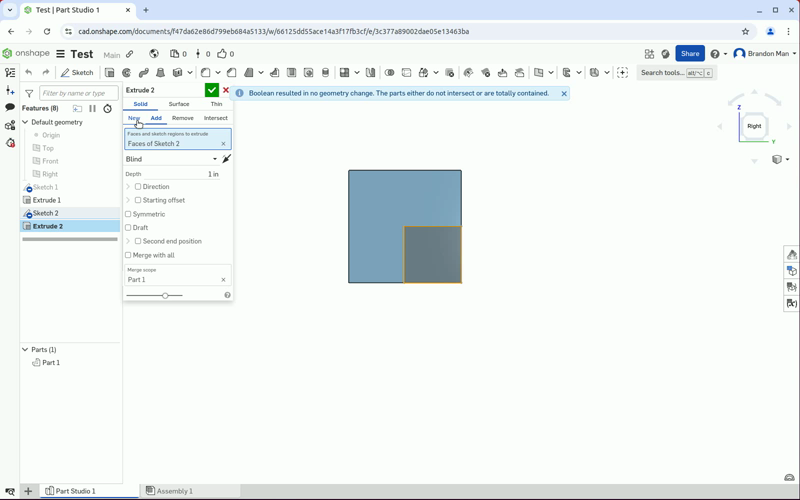
click(137, 120)
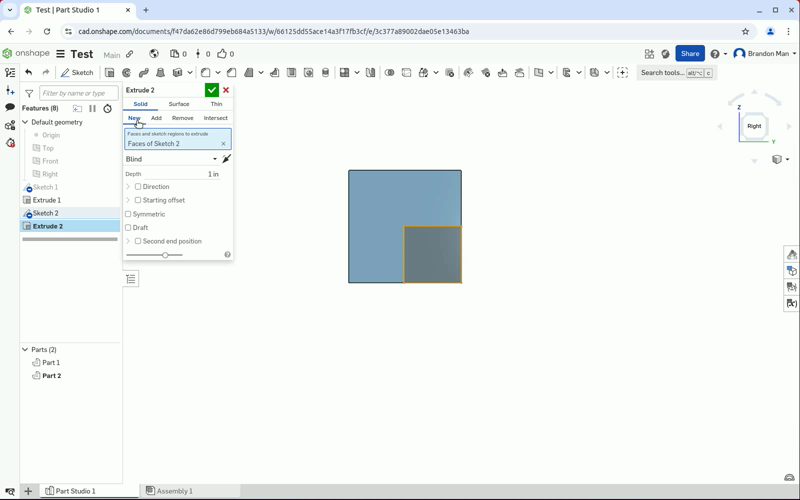
key(tab, 4)
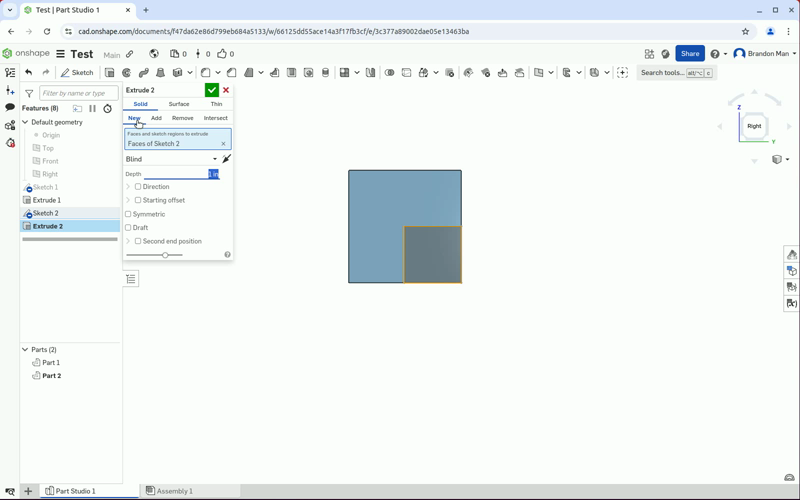
text(-11.554)
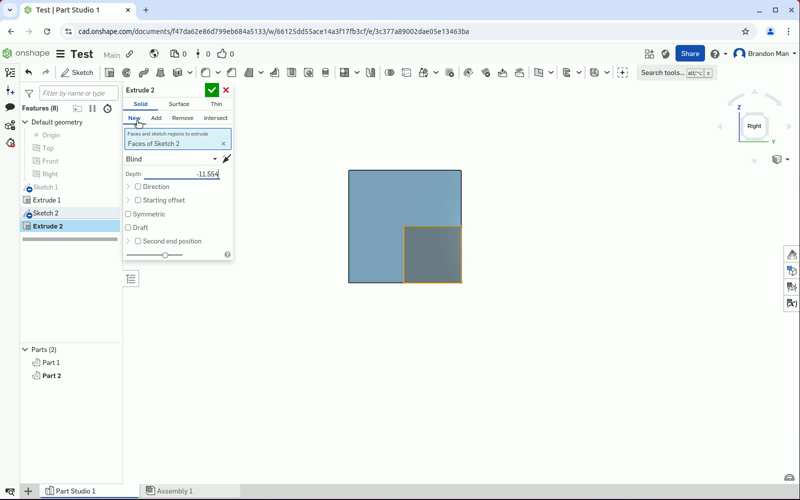
key(enter)
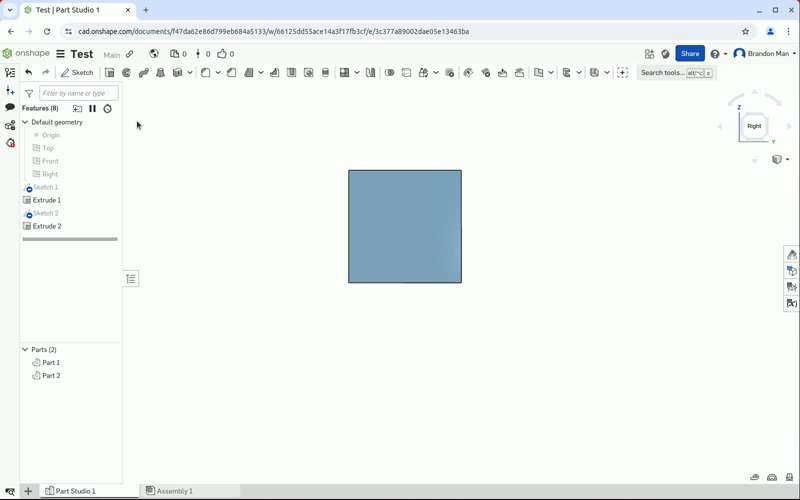
key(shift+h)
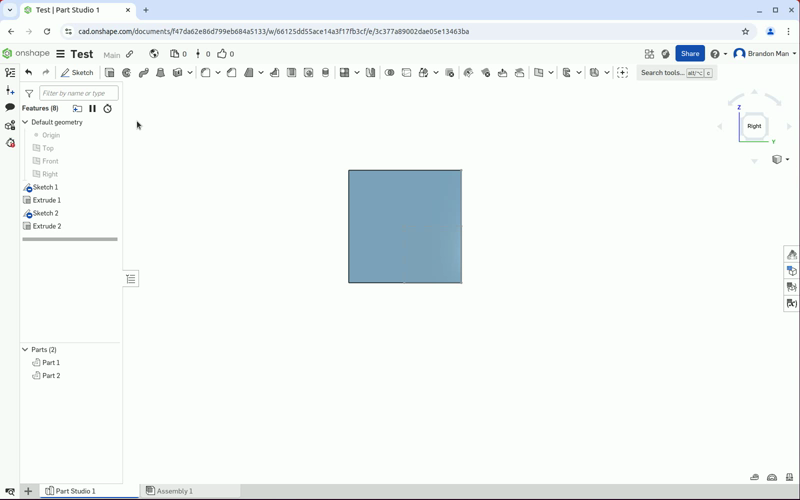
key(shift+h)
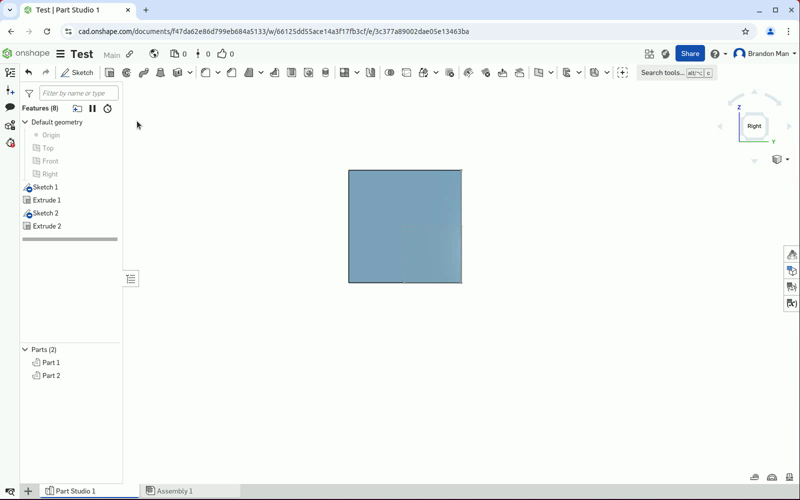
key(shift+7)
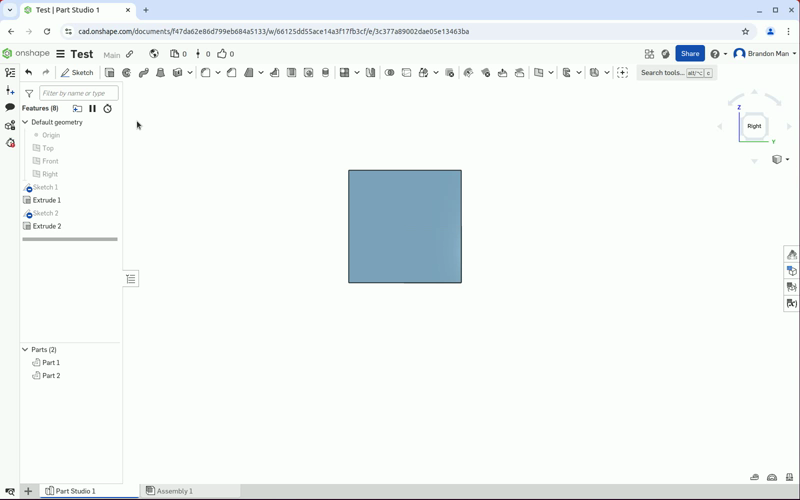
key(right, 2)
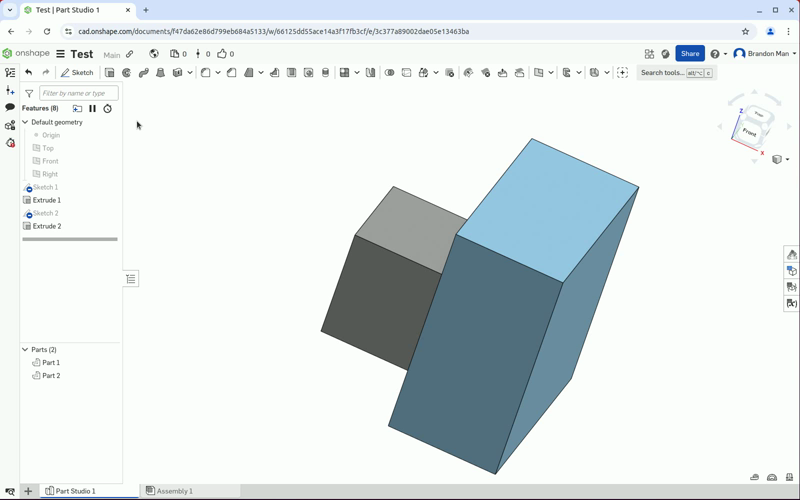
key(down, 2)
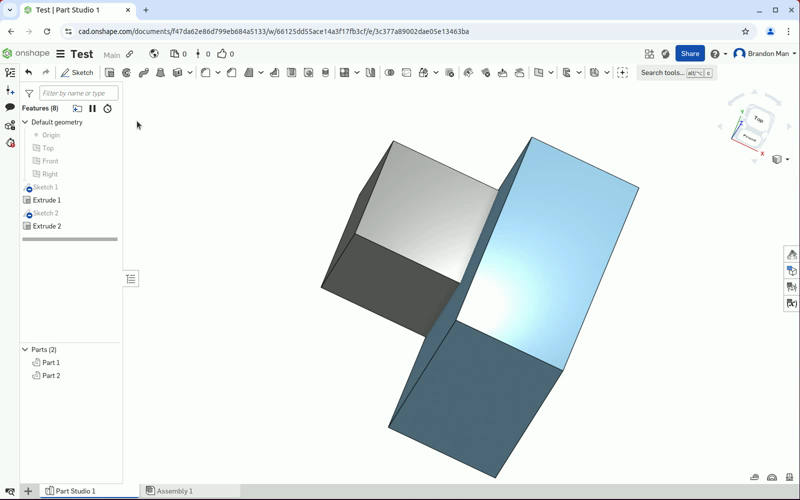
key(up, 2)
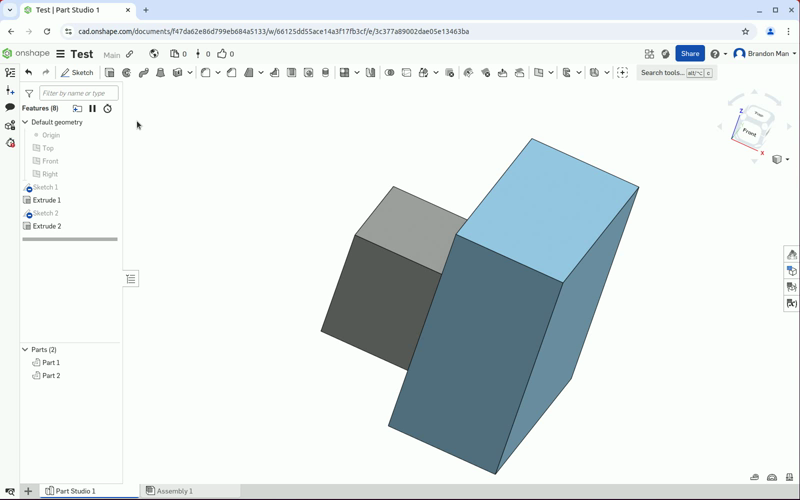
key(left, 2)
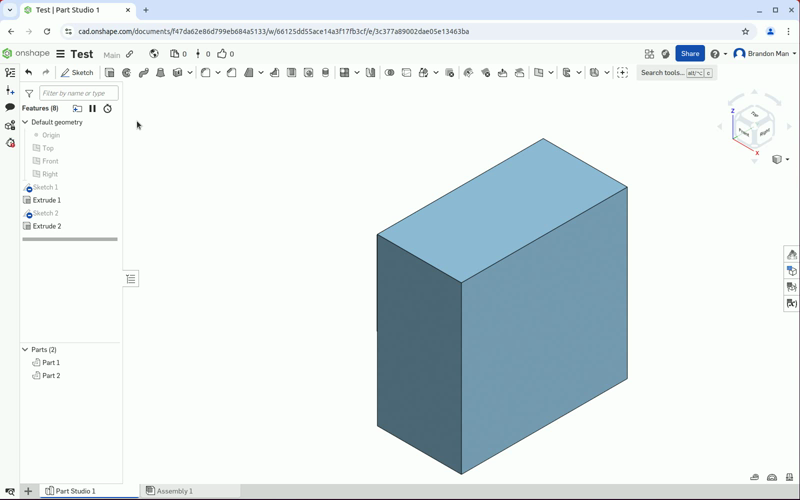
mouse_move(73, 189)
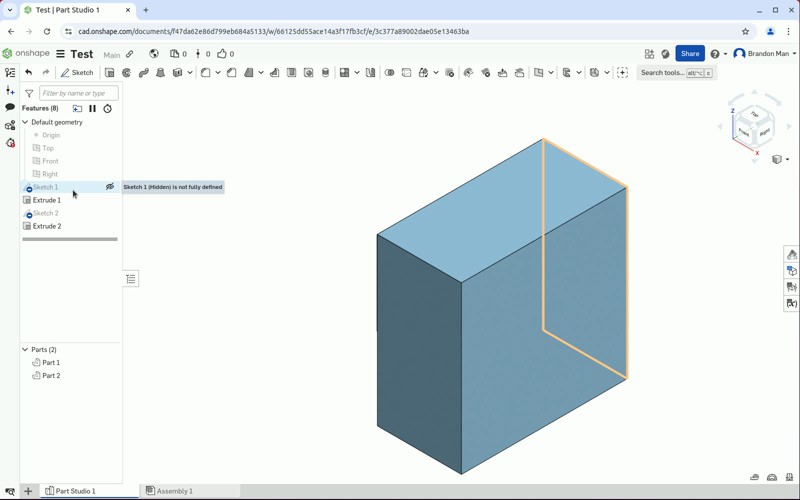
click(73, 189)